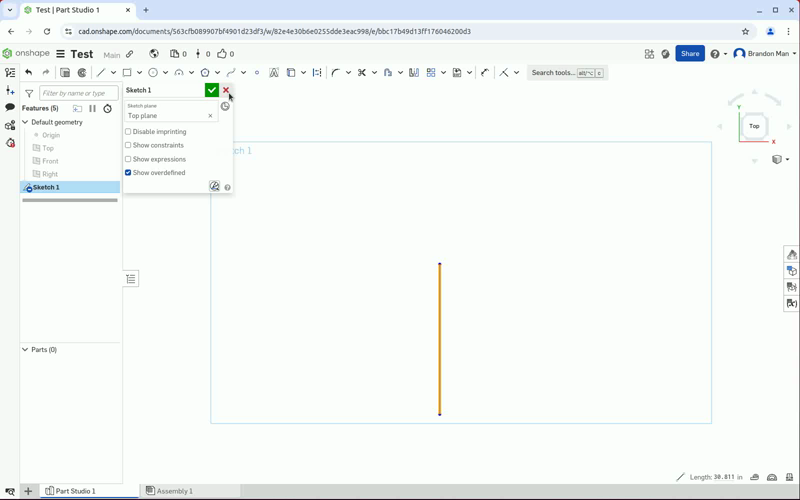
key(shift+h)
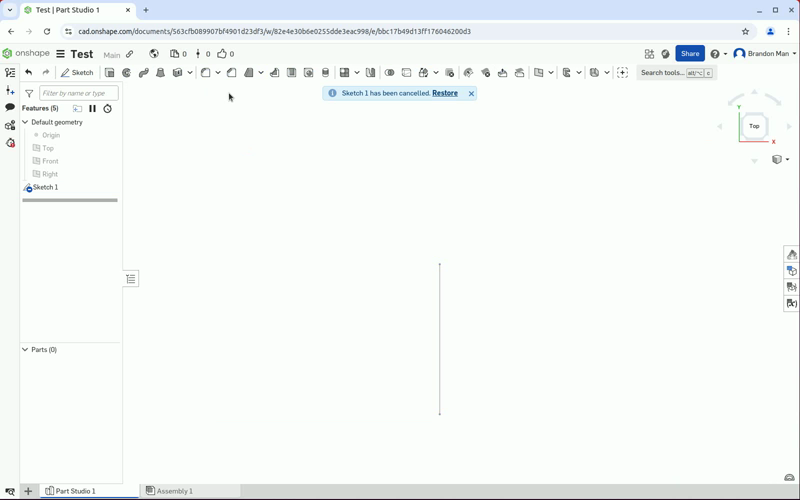
key(shift+s)
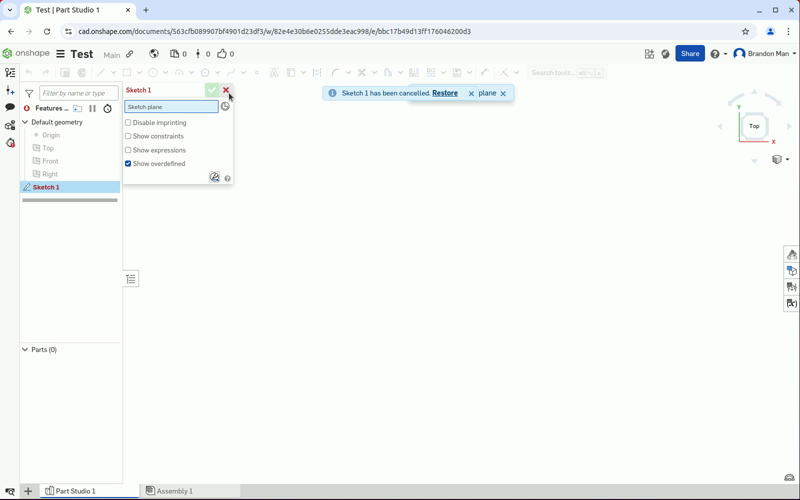
mouse_move(73, 150)
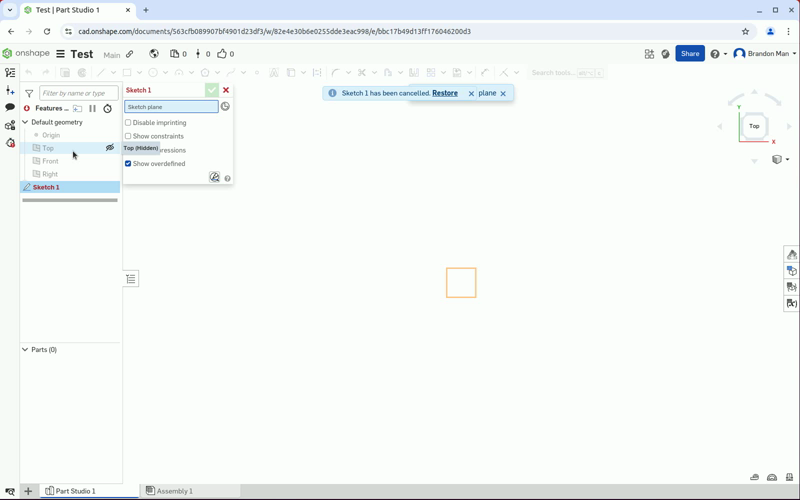
click(73, 150)
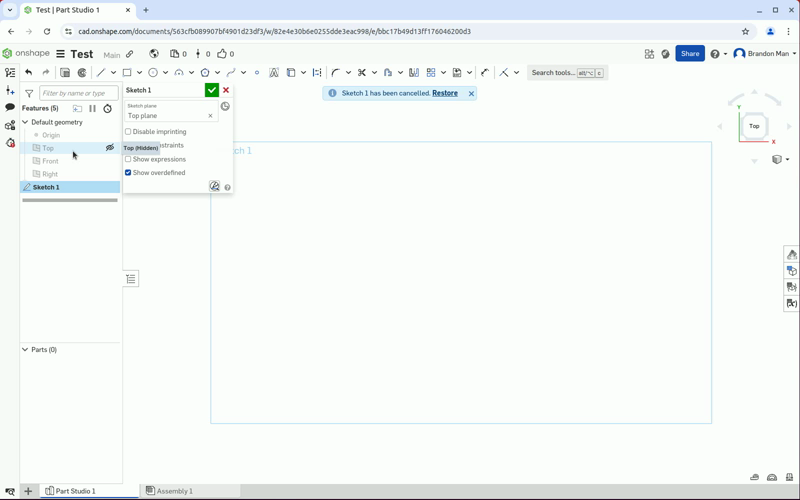
mouse_move(73, 352)
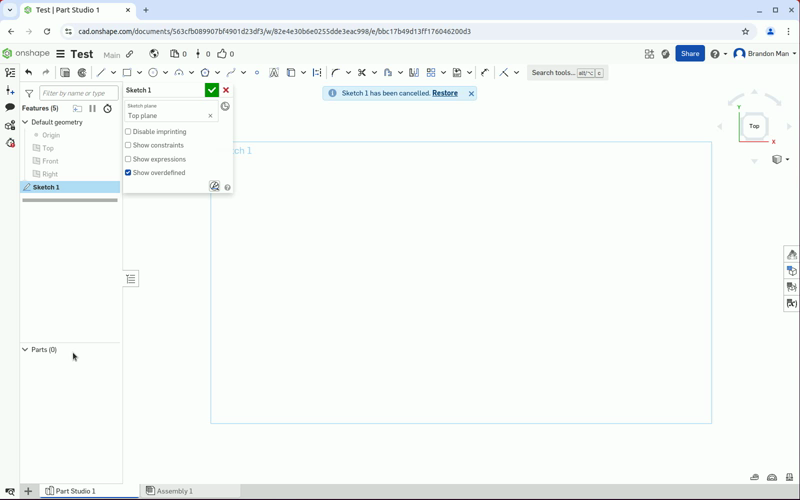
key(y)
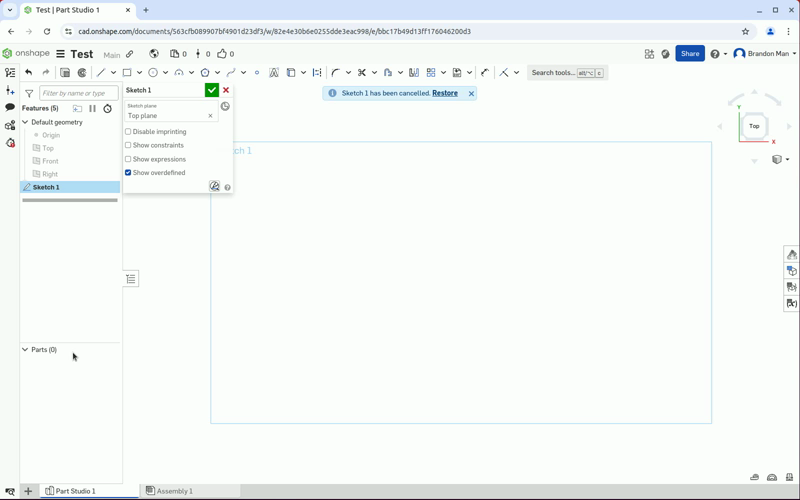
key(c)
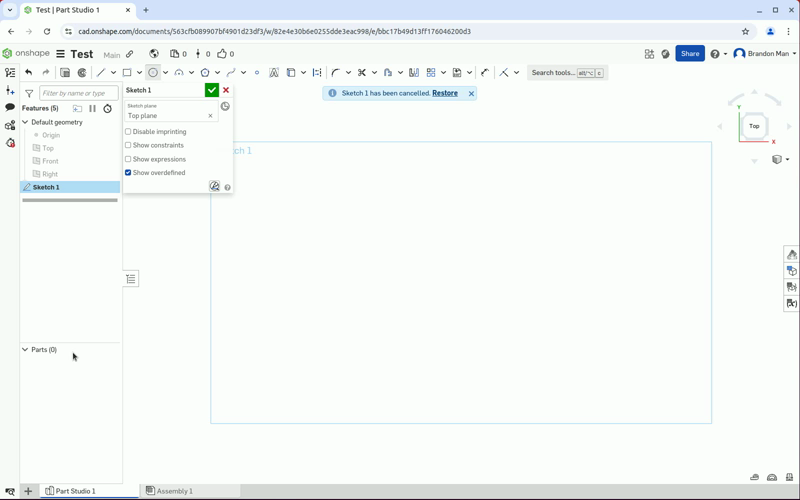
key_down(shift)
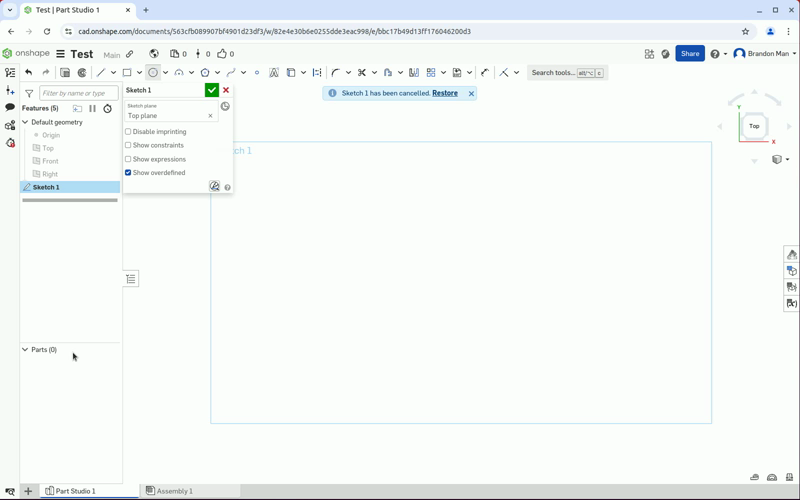
mouse_move(461, 282)
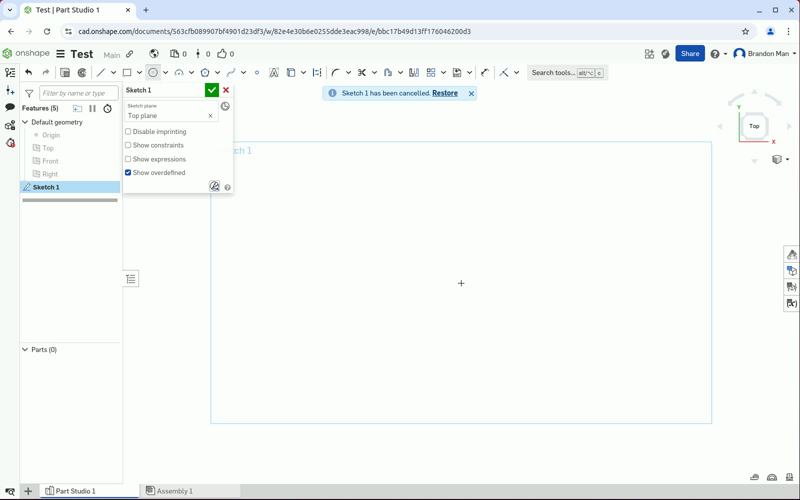
click(461, 282)
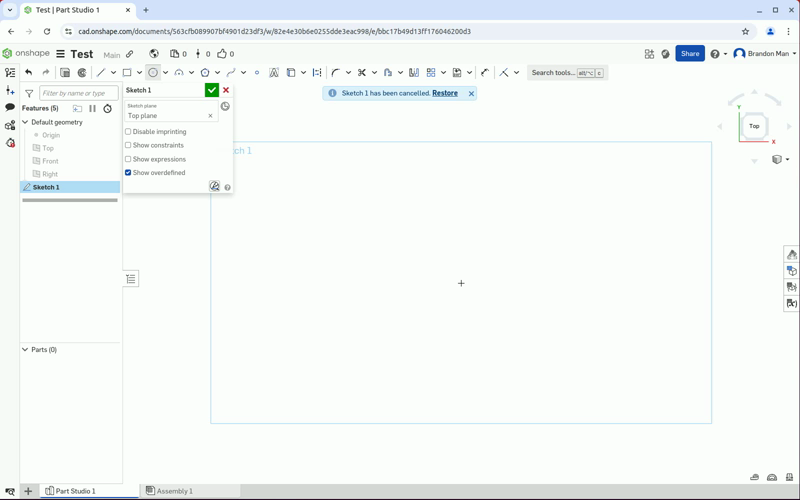
key_up(shift)
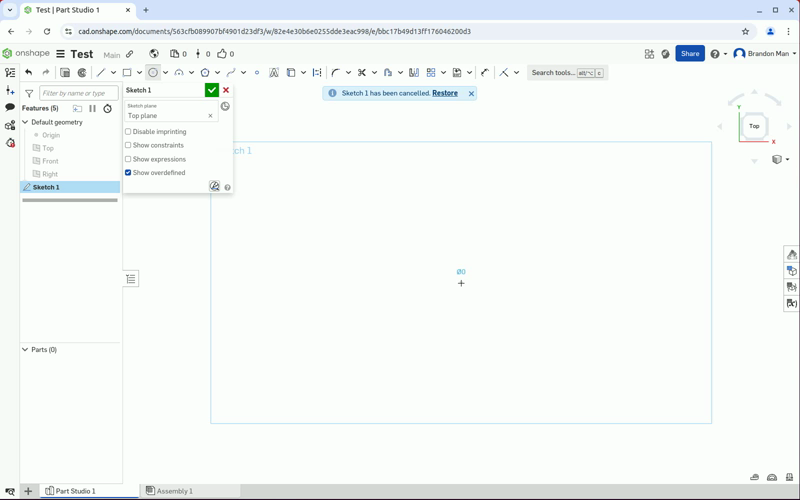
mouse_move(506, 282)
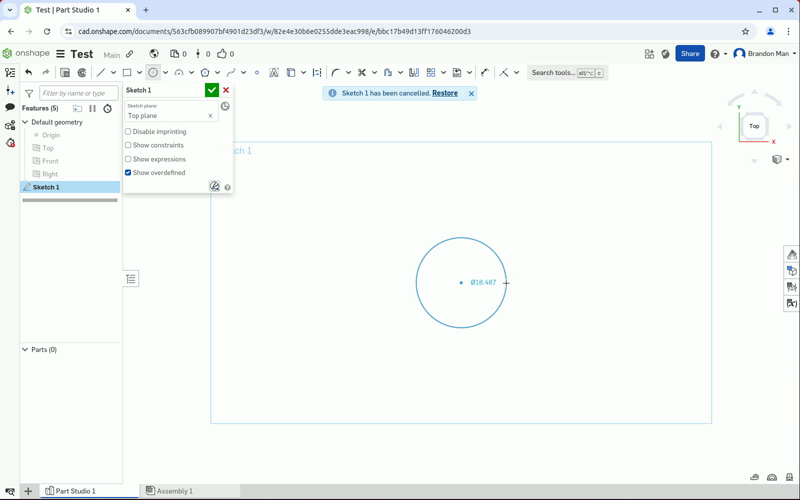
click(506, 282)
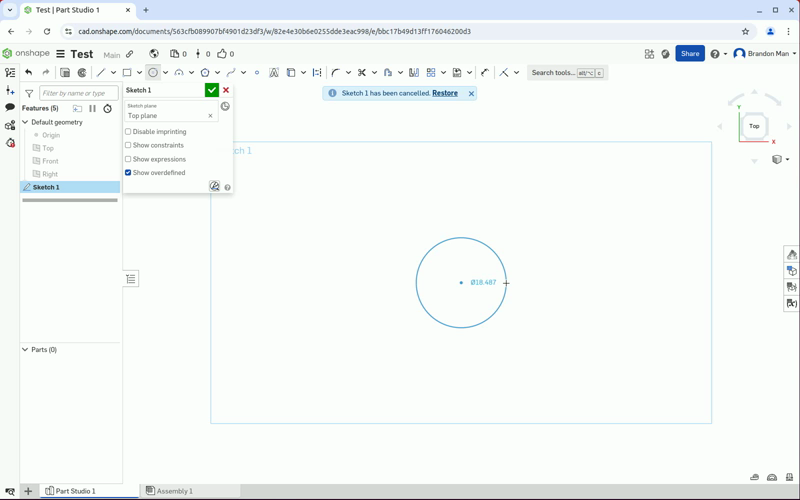
key(esc)
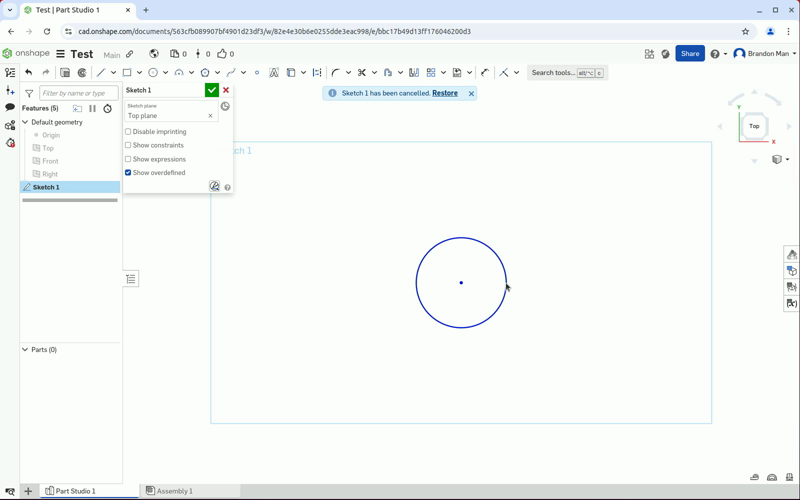
key(c)
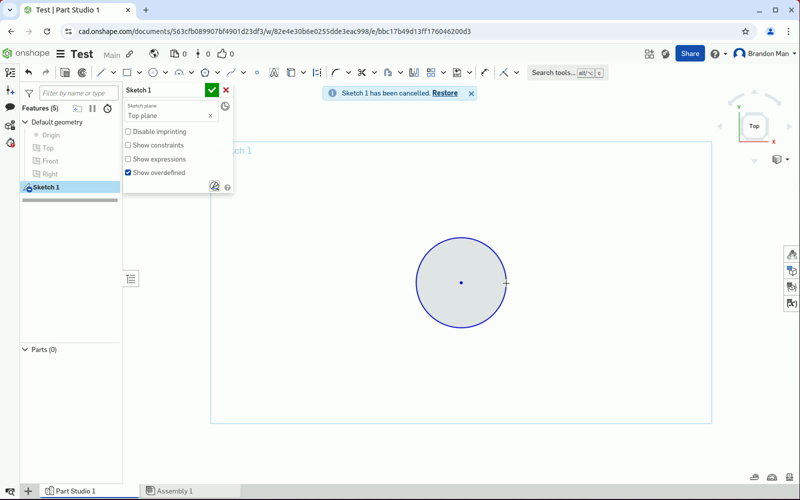
key_down(shift)
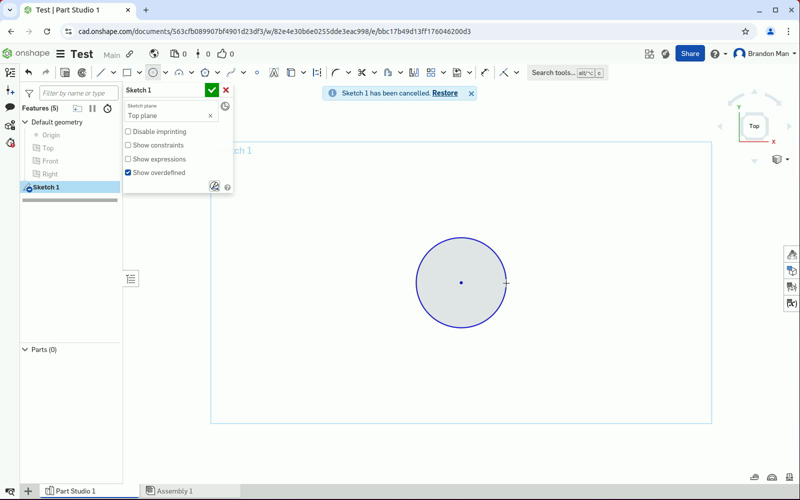
mouse_move(461, 282)
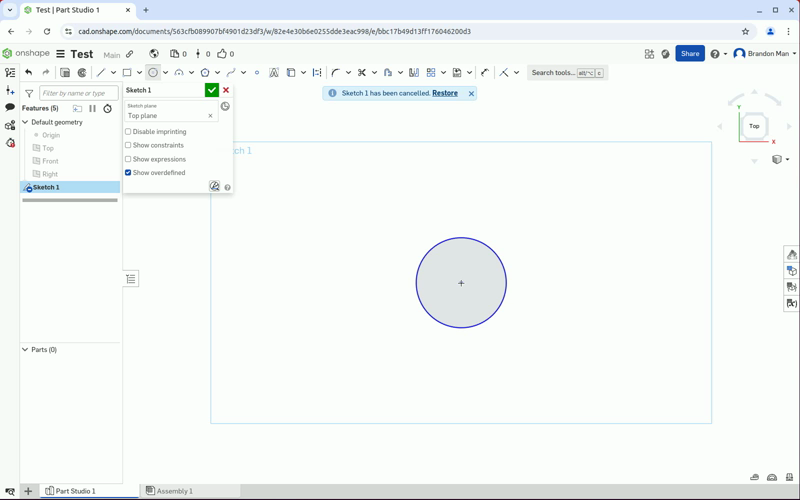
click(461, 282)
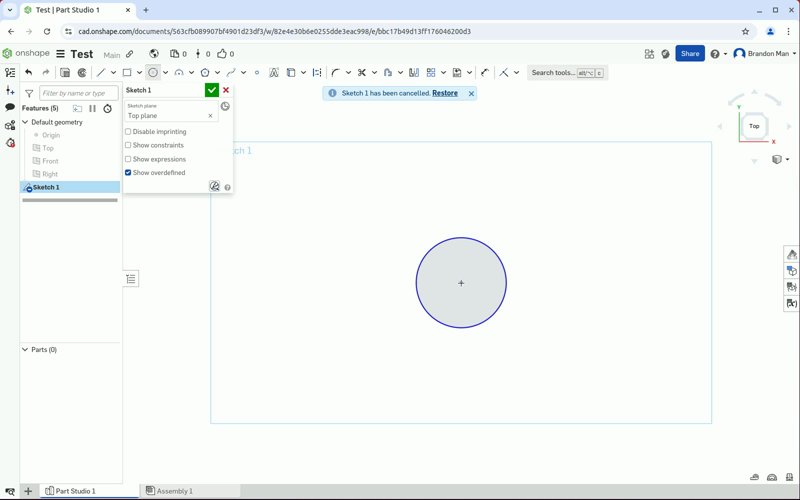
key_up(shift)
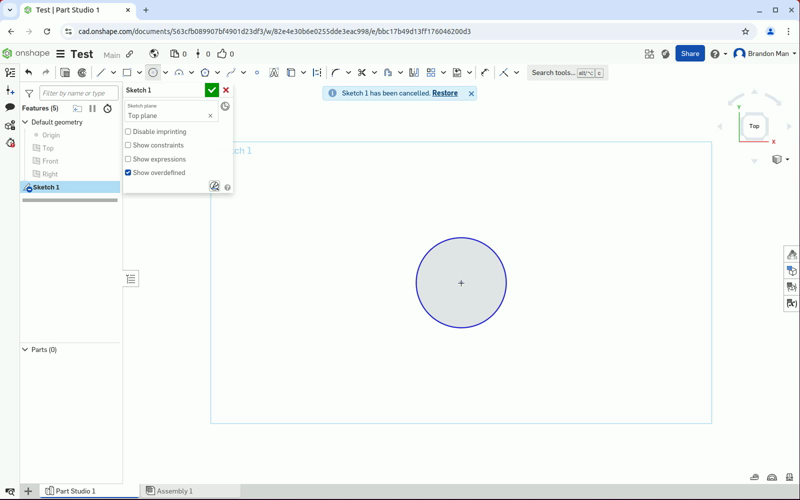
mouse_move(496, 282)
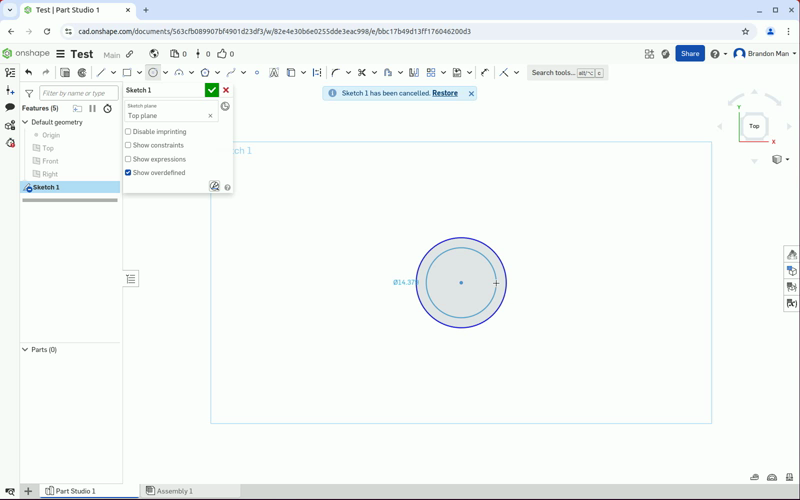
click(496, 282)
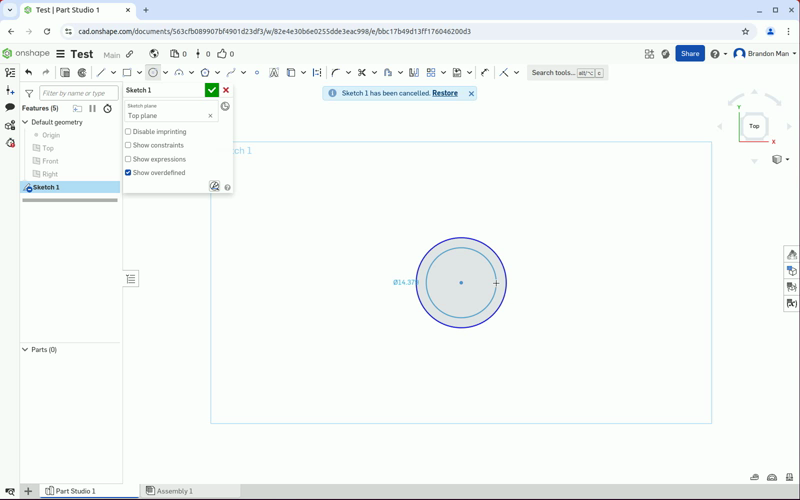
key(esc)
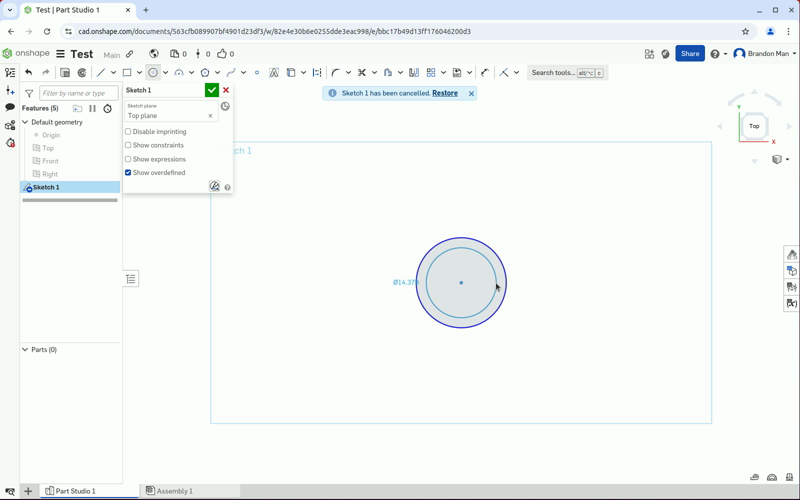
mouse_move(503, 283)
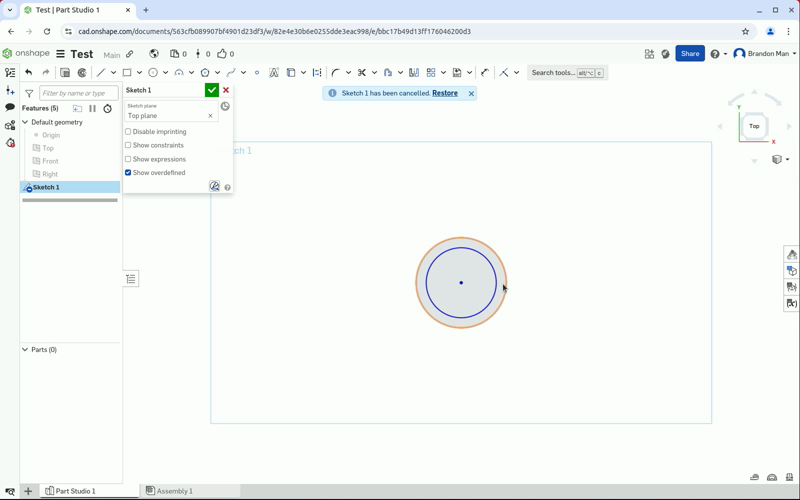
click(503, 283)
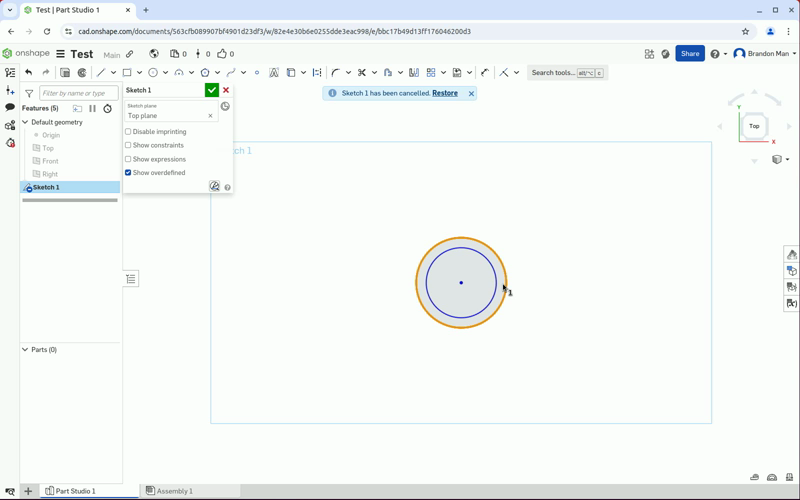
mouse_move(73, 352)
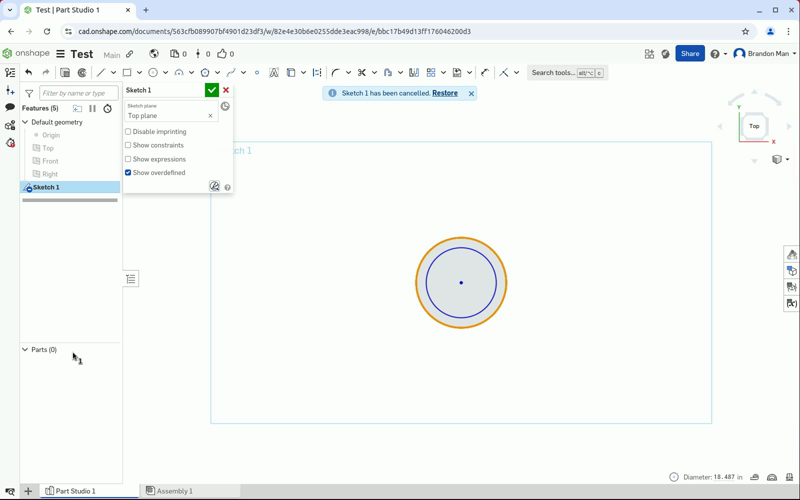
key(shift+y)
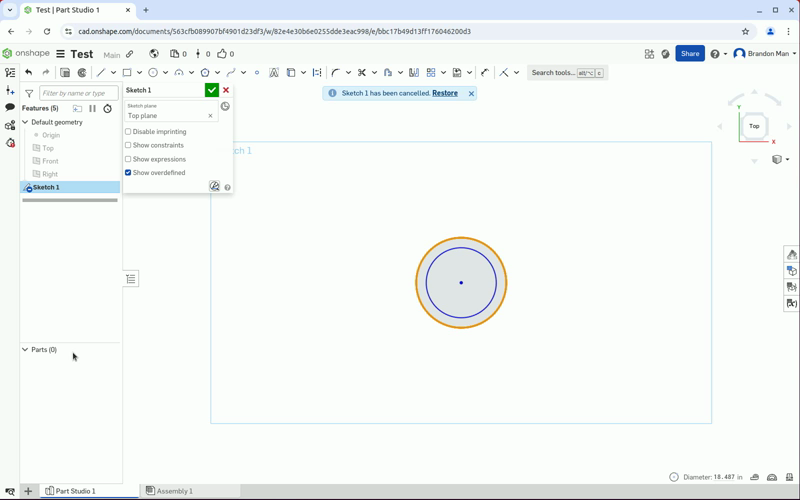
key(shift+e)
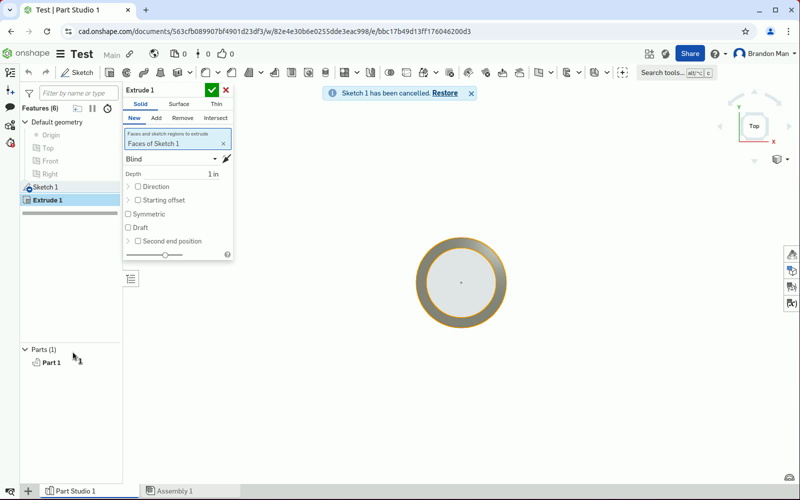
mouse_move(143, 106)
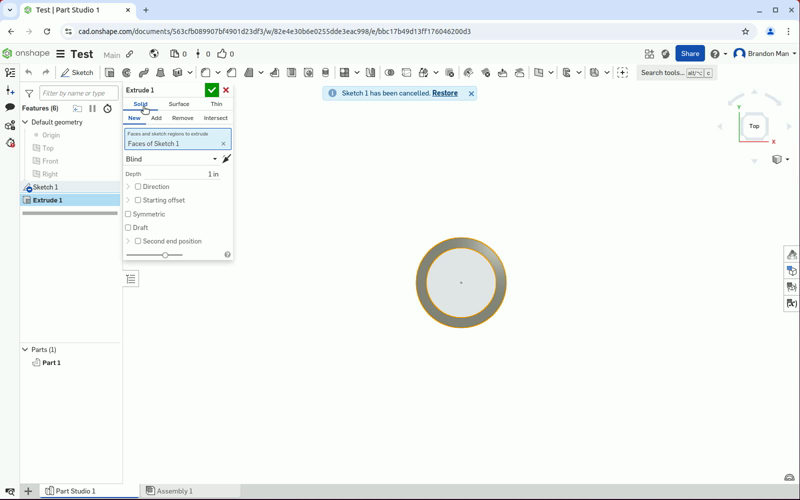
click(143, 106)
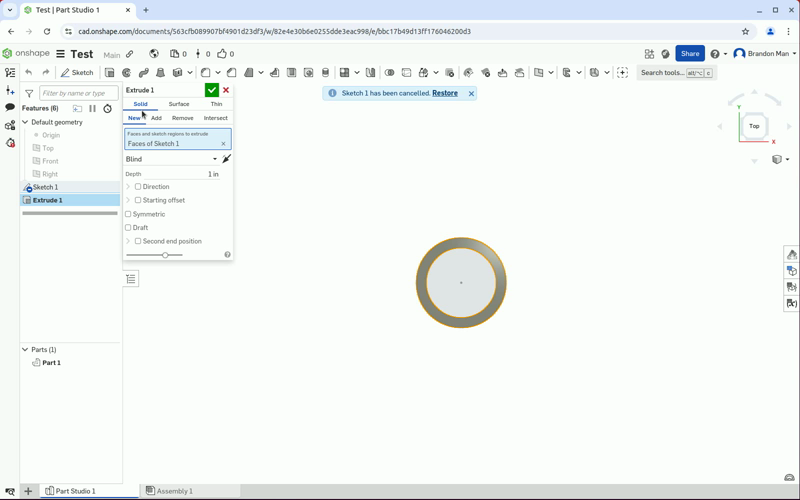
mouse_move(137, 120)
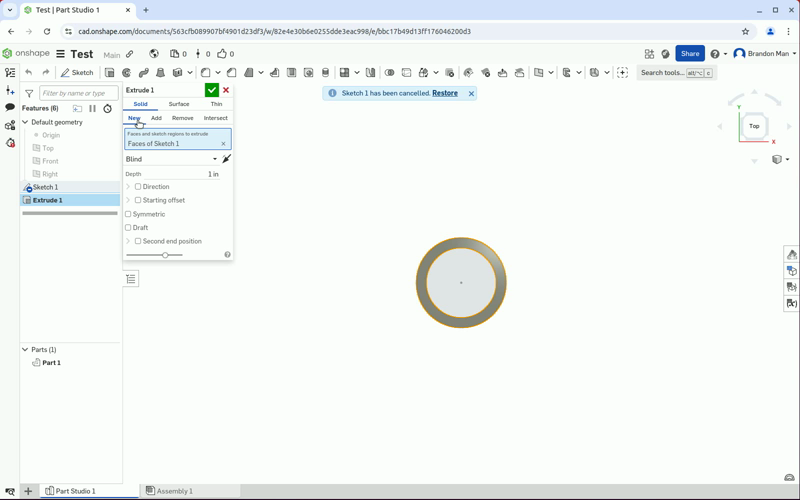
click(137, 120)
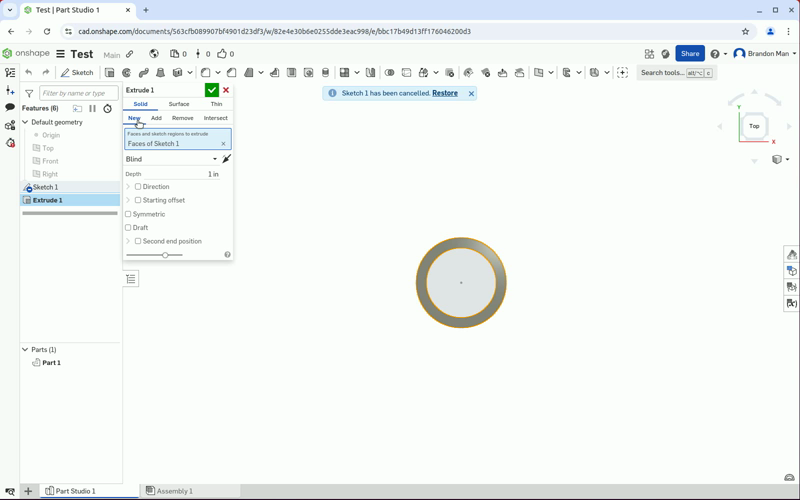
key(tab, 4)
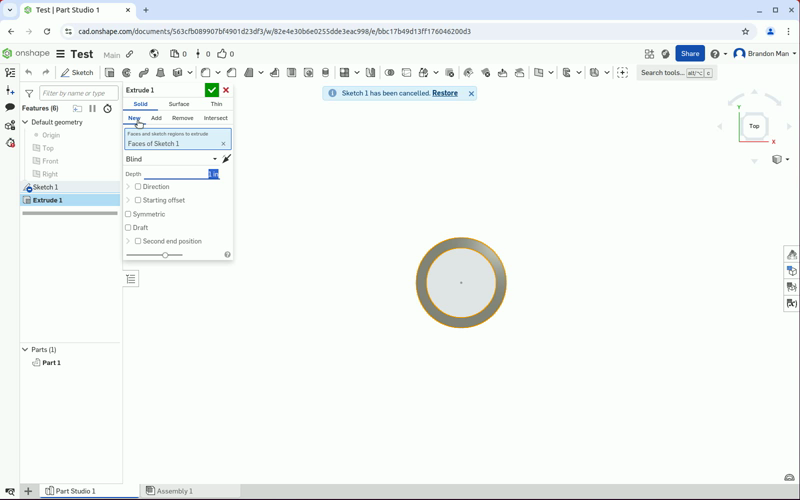
text(19.498)
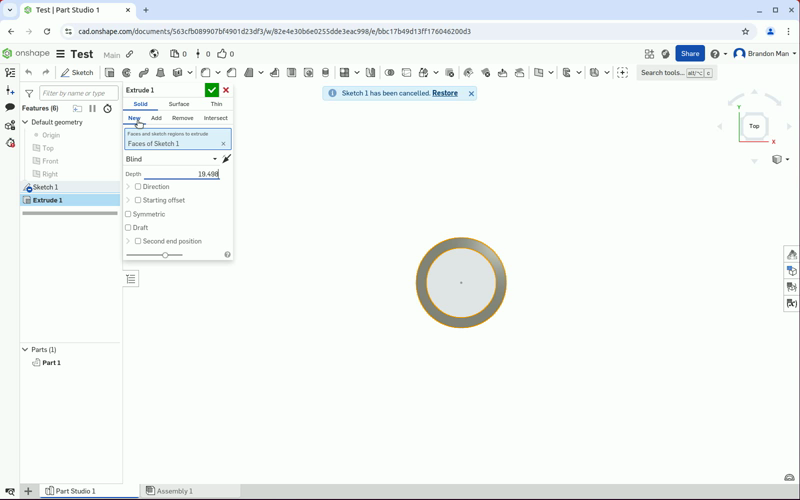
key(enter)
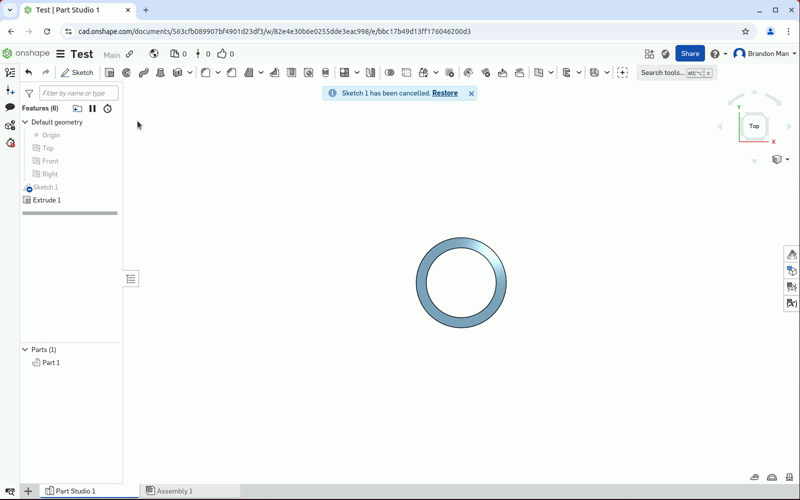
key(shift+h)
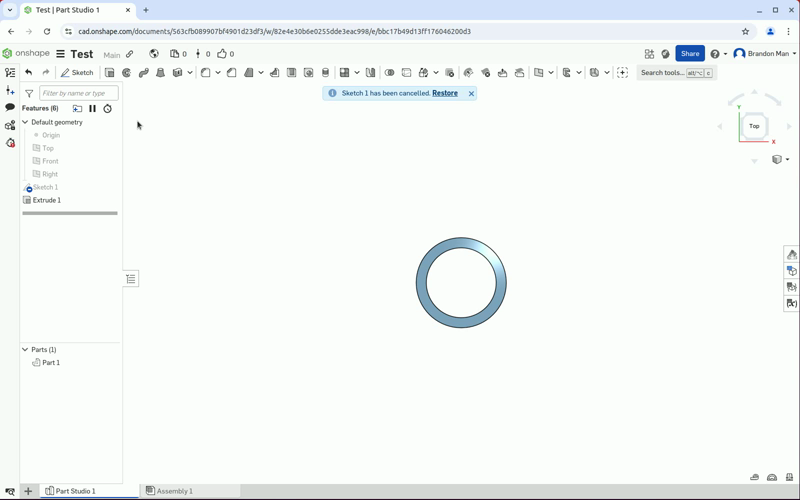
key(shift+h)
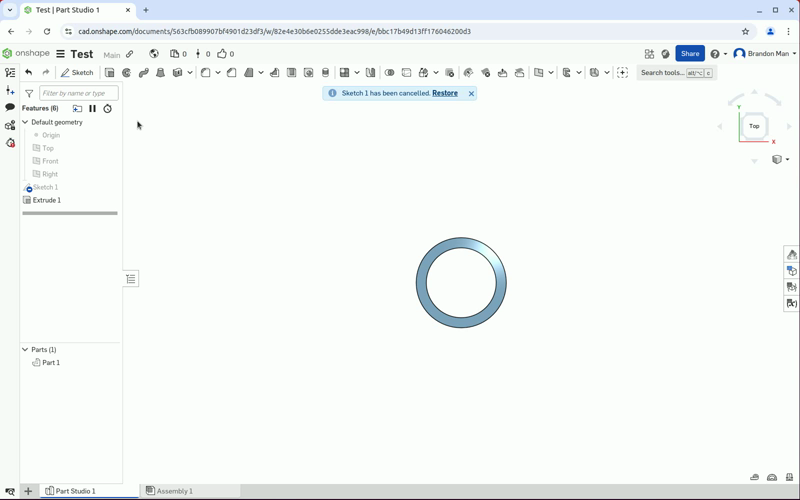
mouse_move(73, 189)
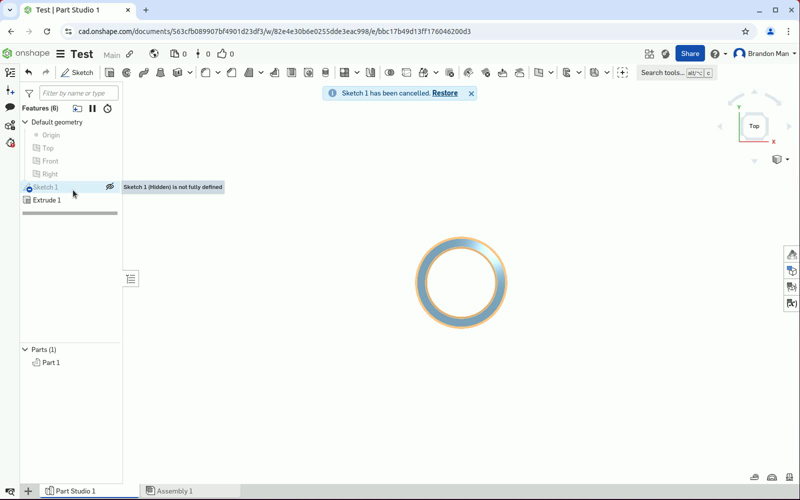
click(73, 189)
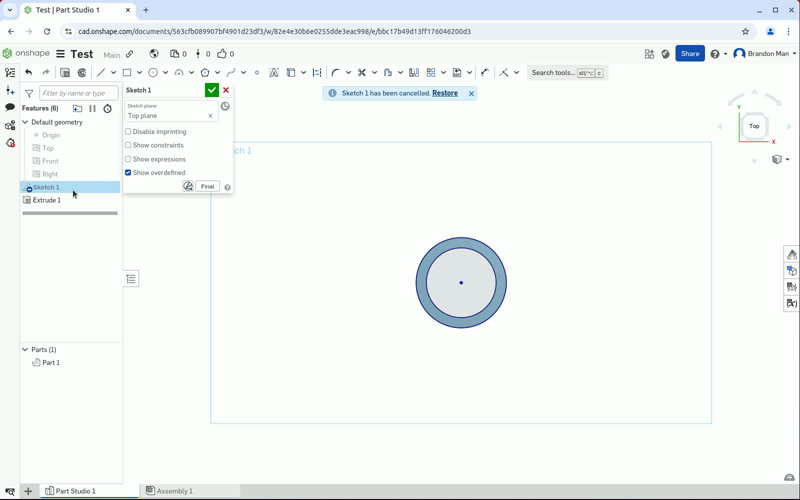
mouse_move(229, 92)
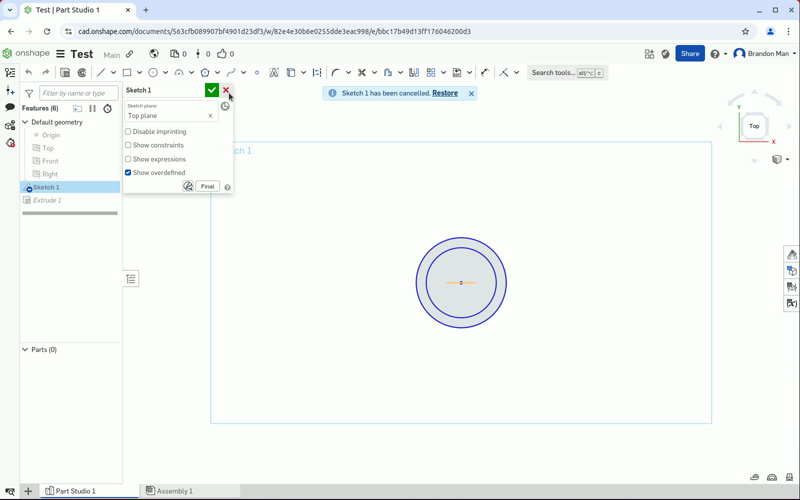
click(229, 92)
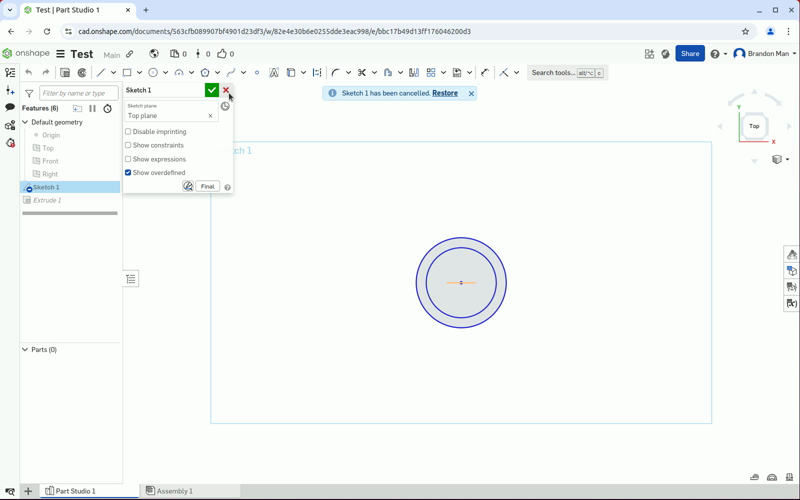
key(shift+s)
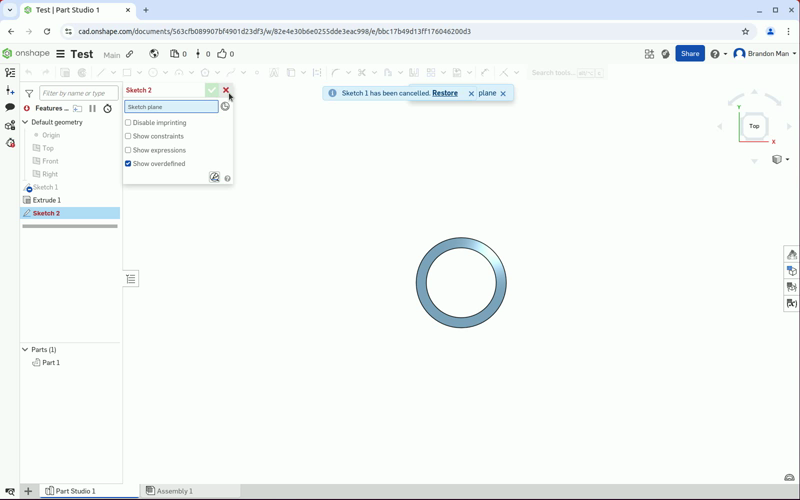
mouse_move(73, 150)
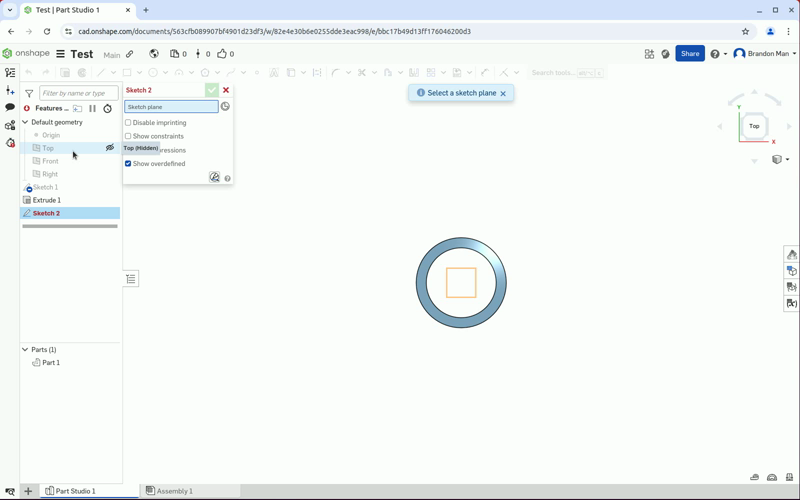
click(73, 150)
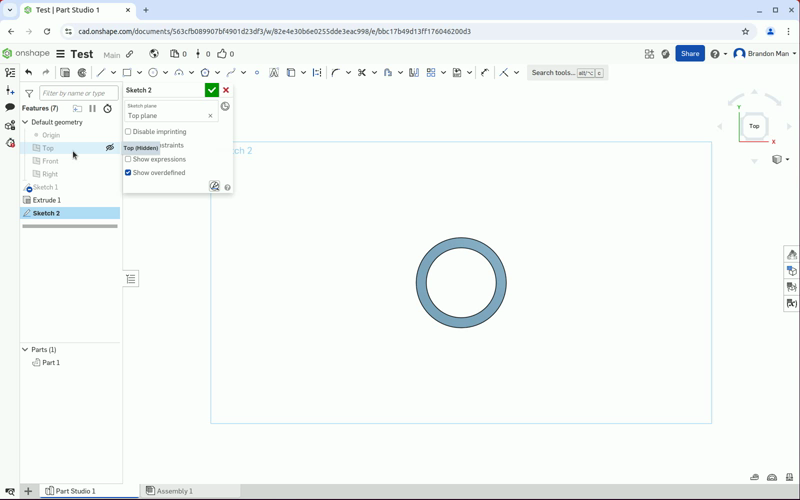
mouse_move(73, 352)
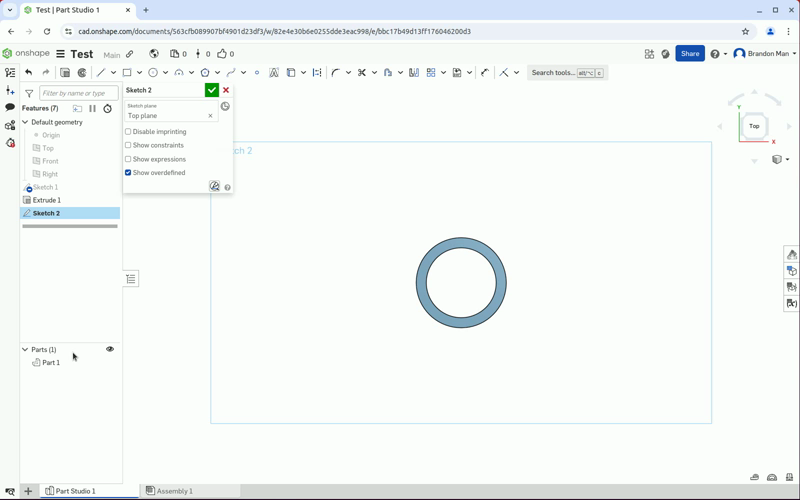
key(y)
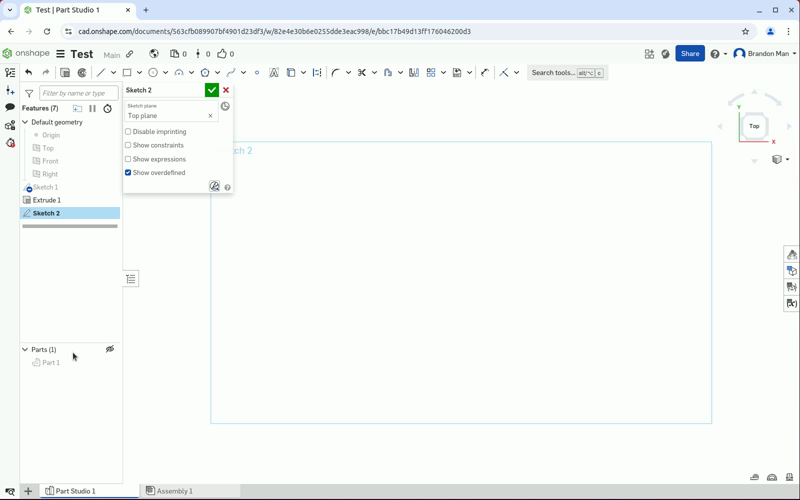
key(c)
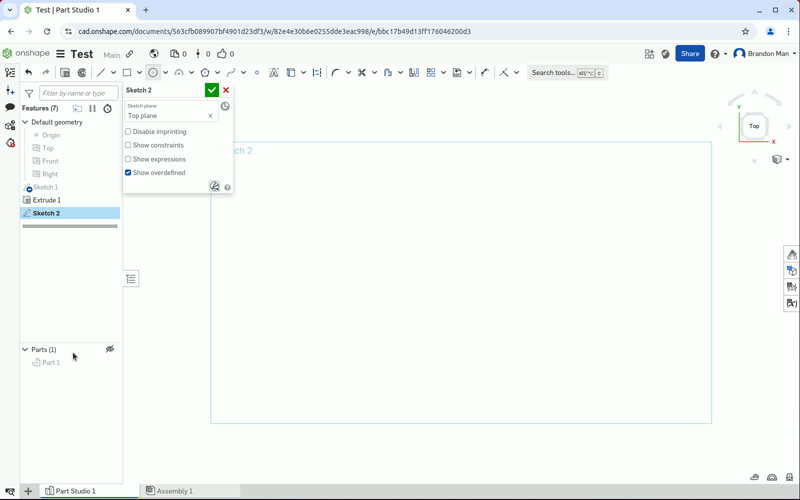
key_down(shift)
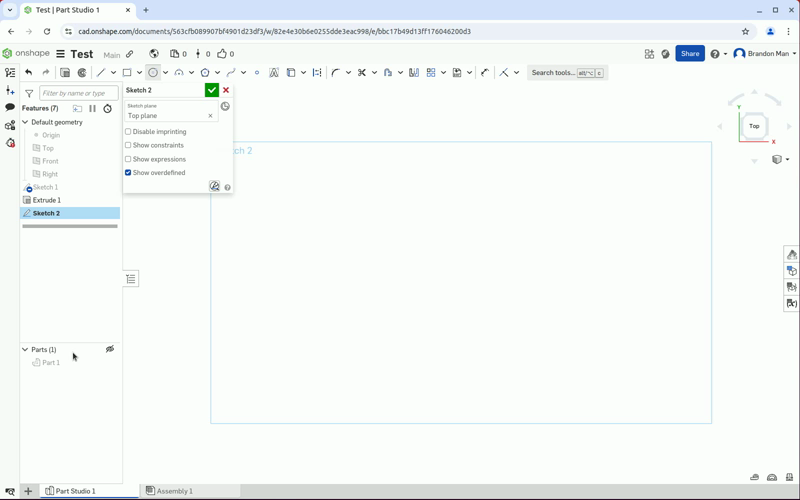
mouse_move(461, 282)
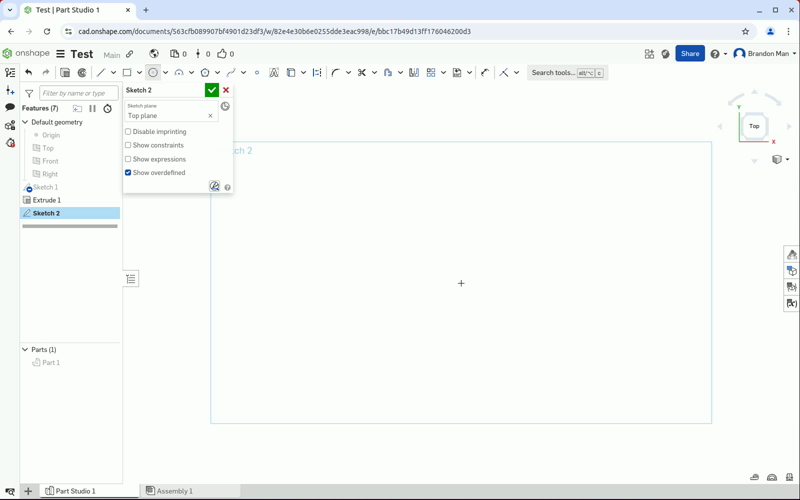
click(461, 282)
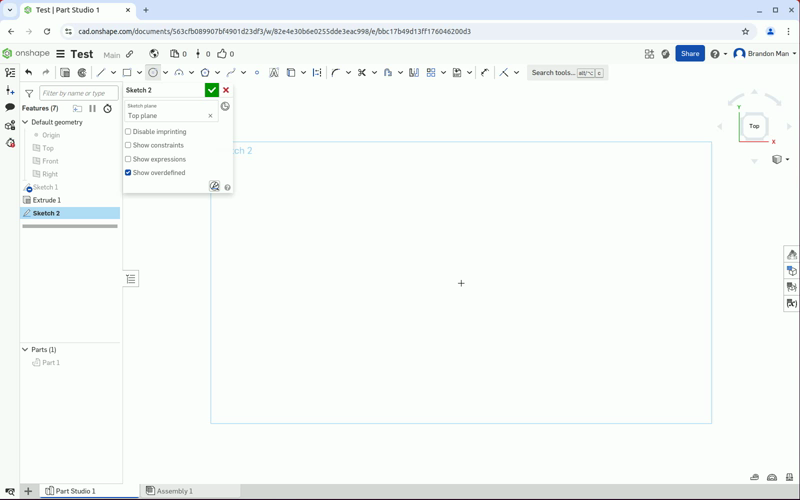
key_up(shift)
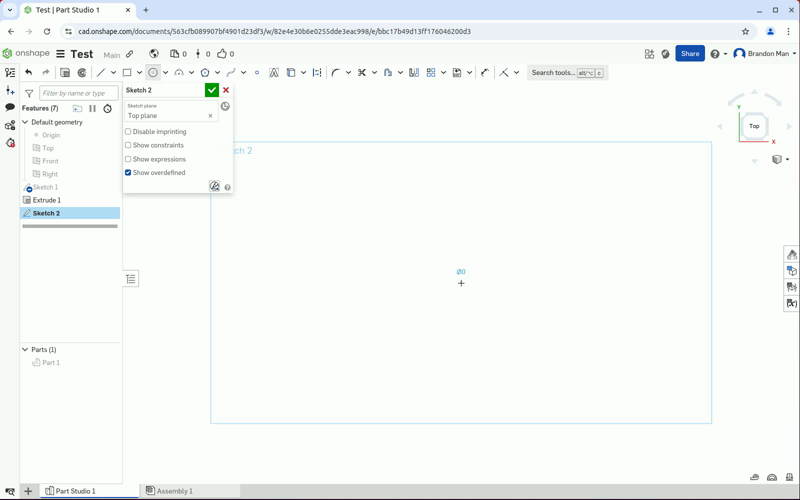
mouse_move(518, 282)
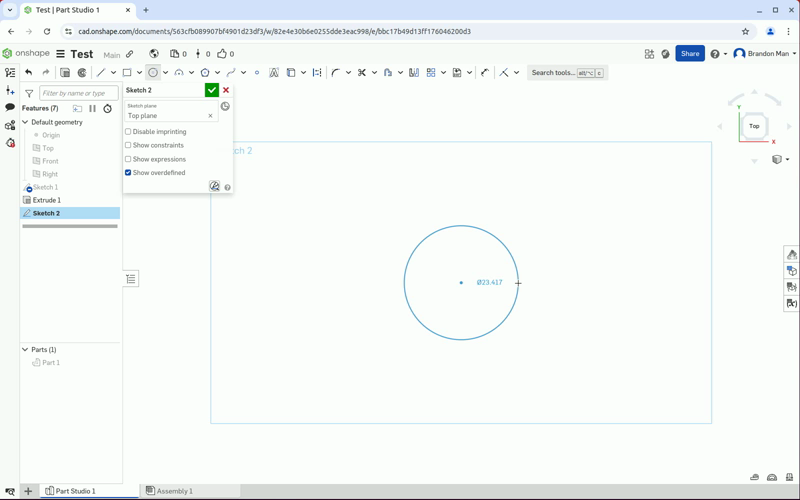
click(518, 282)
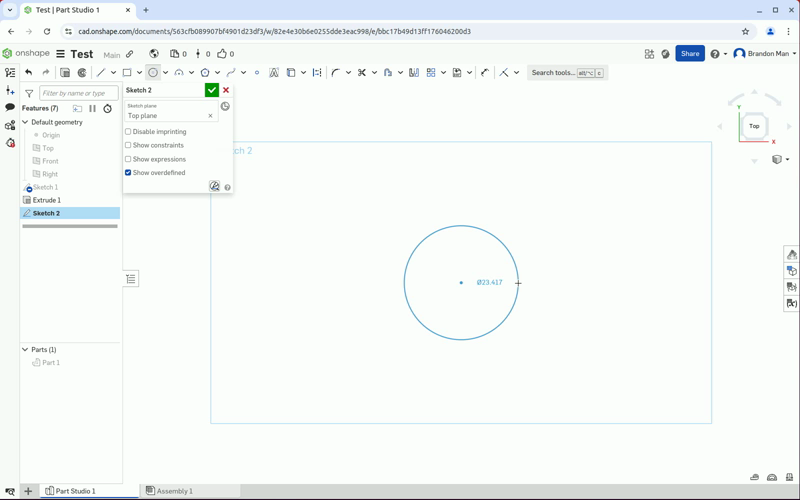
key(esc)
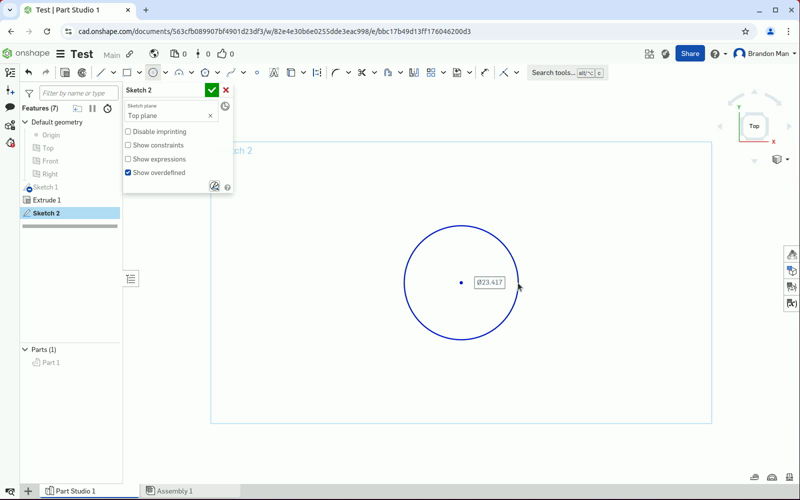
key(c)
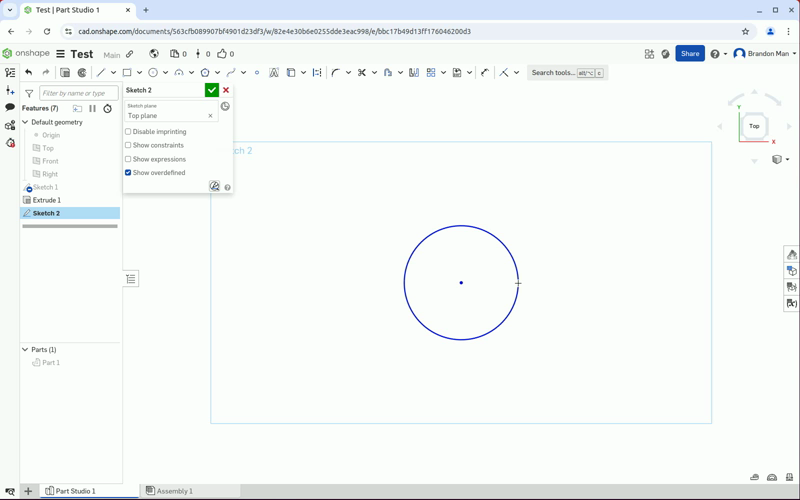
key_down(shift)
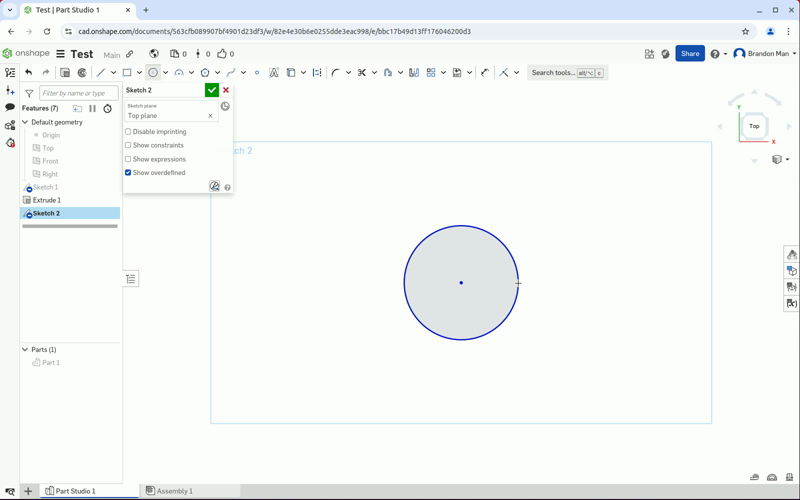
mouse_move(461, 282)
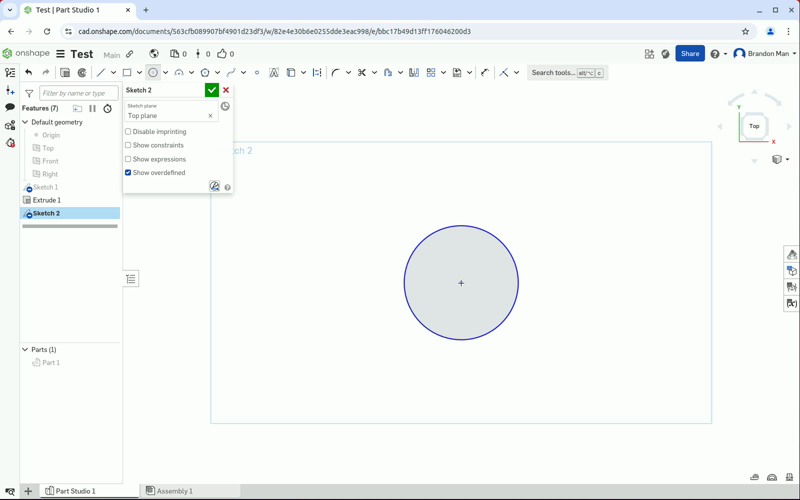
click(461, 282)
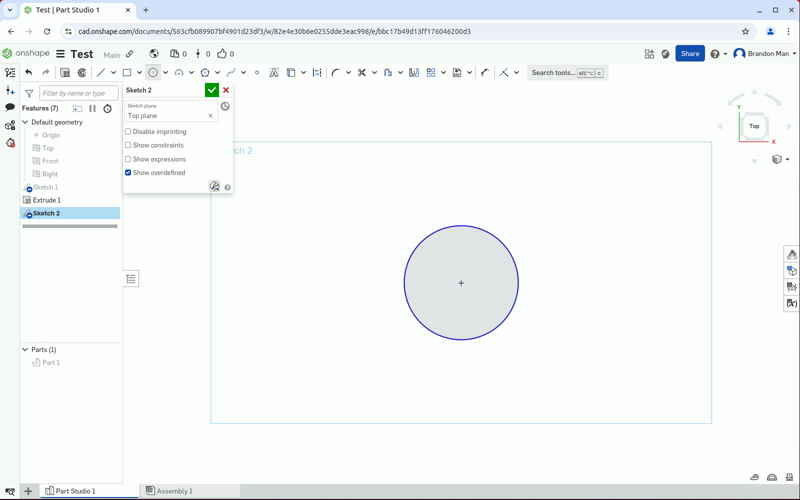
key_up(shift)
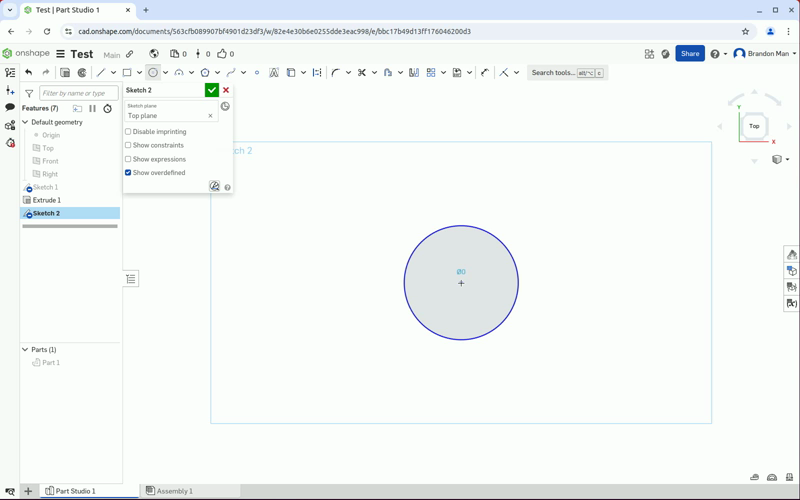
mouse_move(506, 282)
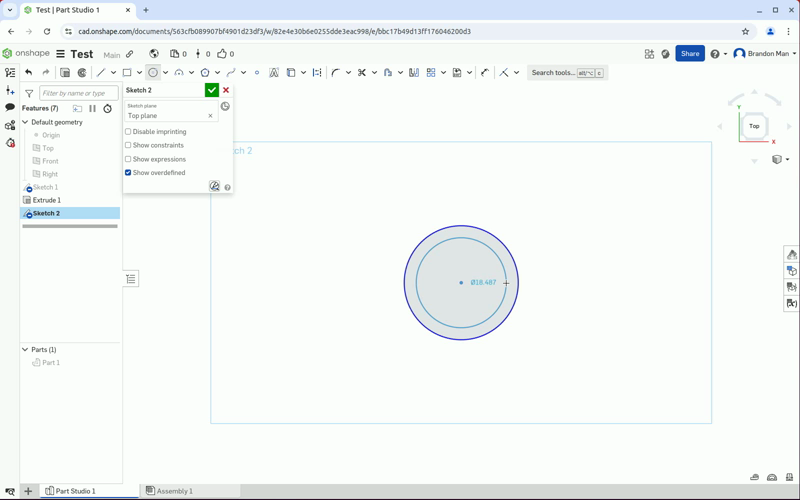
click(506, 282)
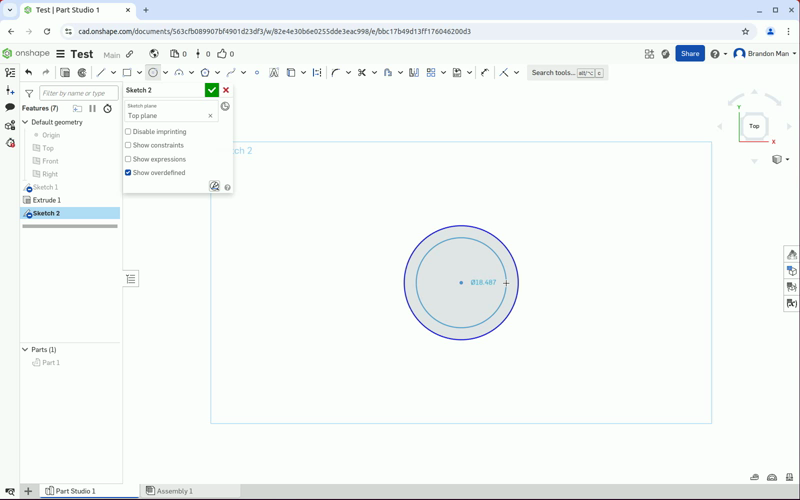
key(esc)
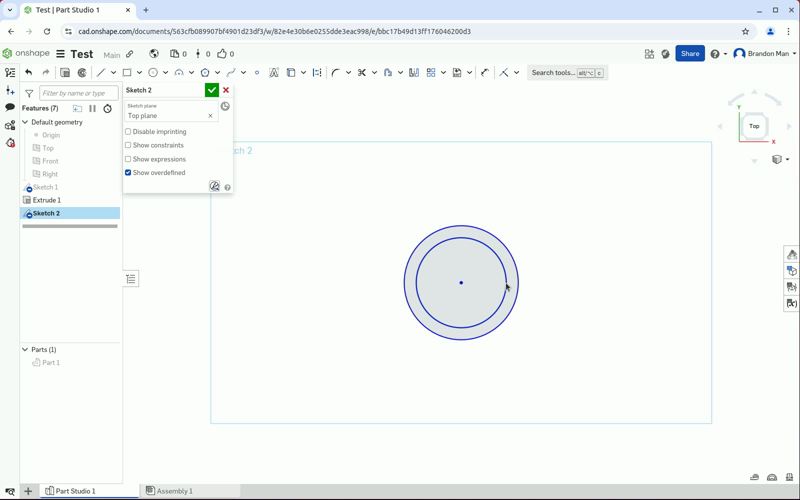
mouse_move(514, 291)
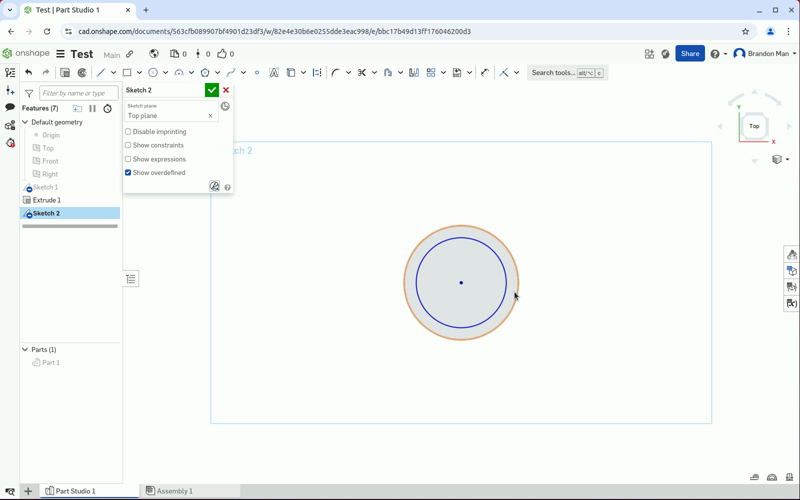
click(514, 291)
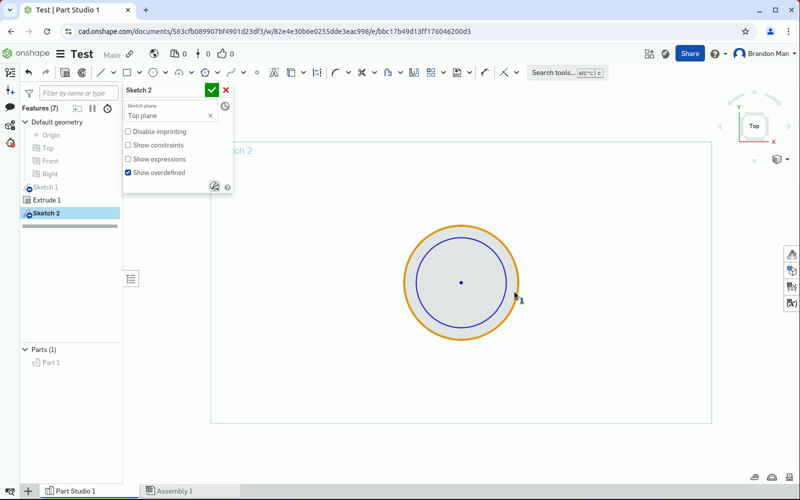
mouse_move(73, 352)
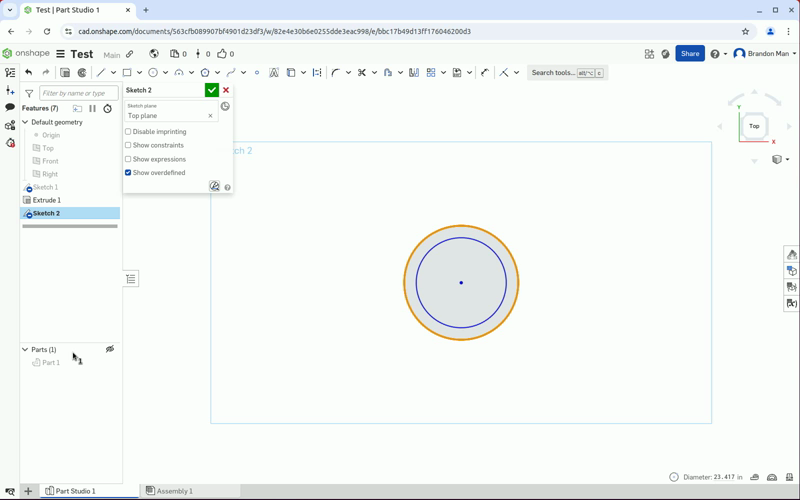
key(shift+y)
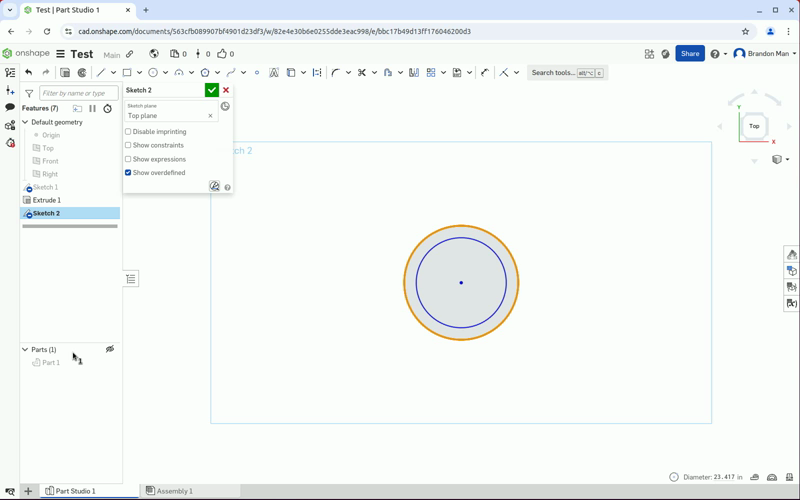
key(shift+e)
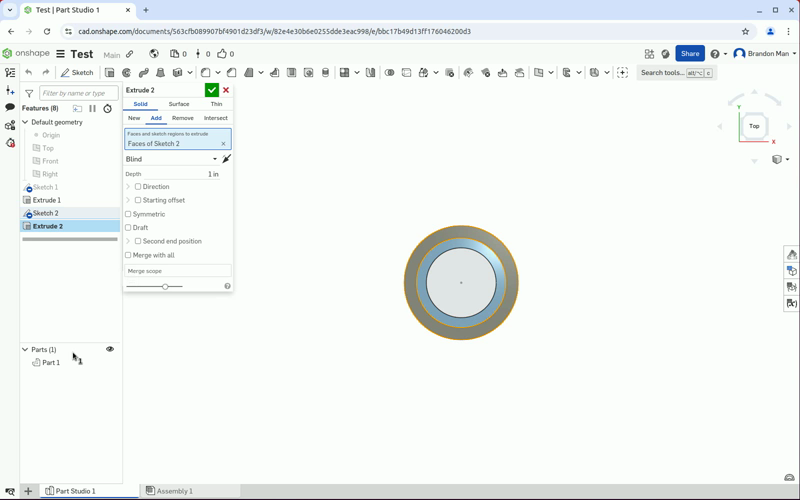
mouse_move(143, 106)
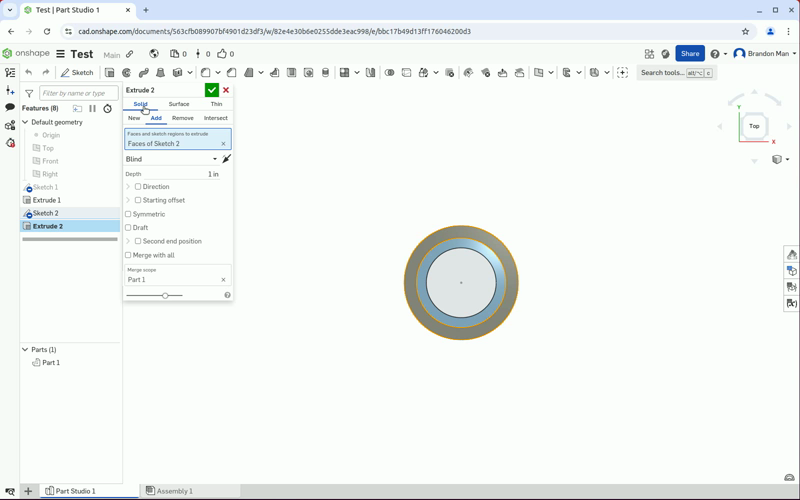
click(143, 106)
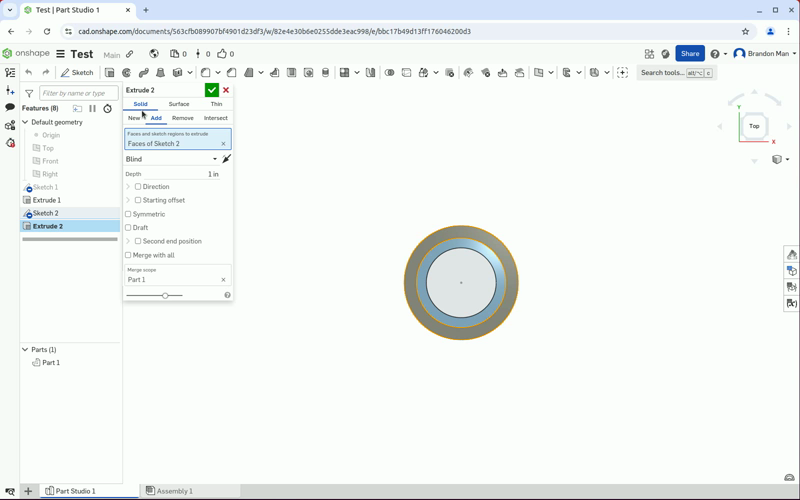
mouse_move(137, 120)
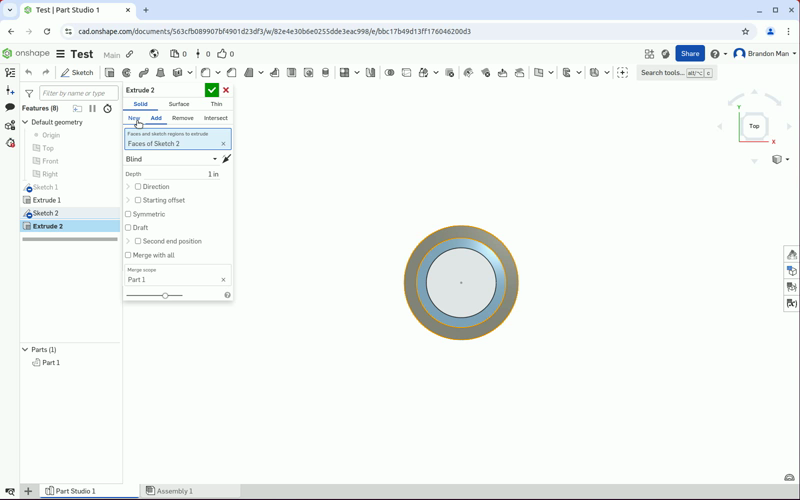
click(137, 120)
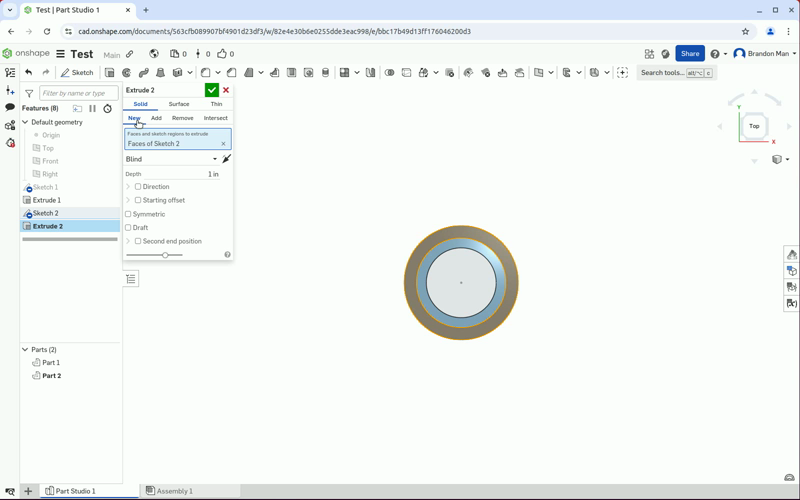
key(tab, 4)
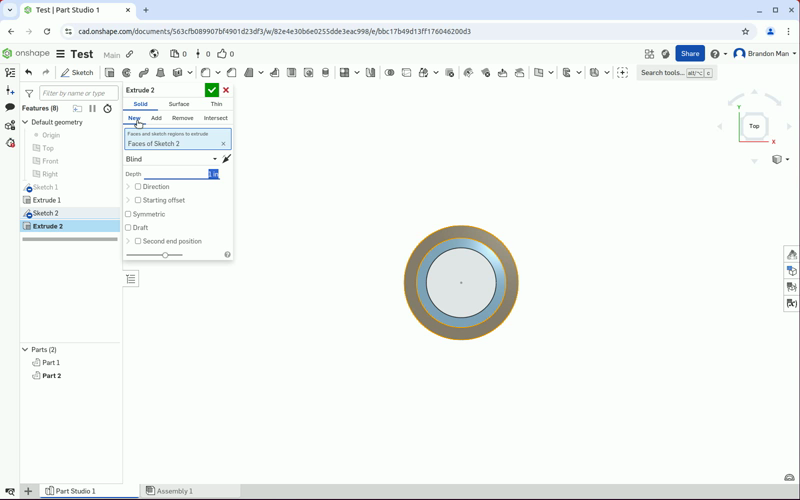
text(11.554)
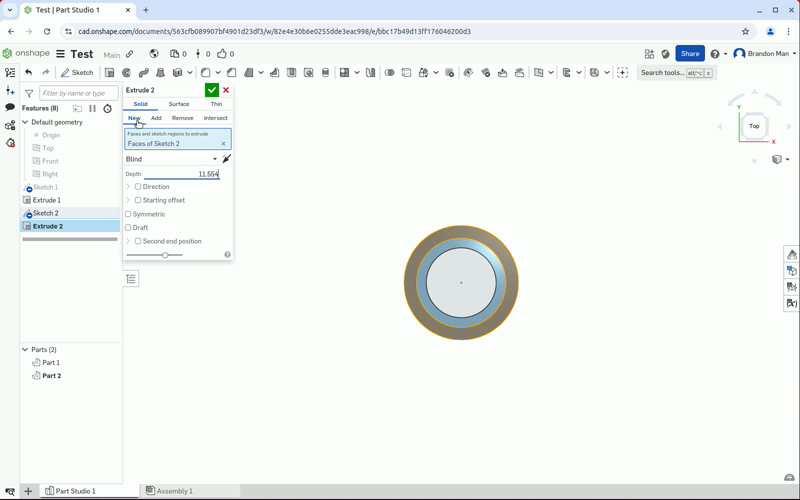
key(enter)
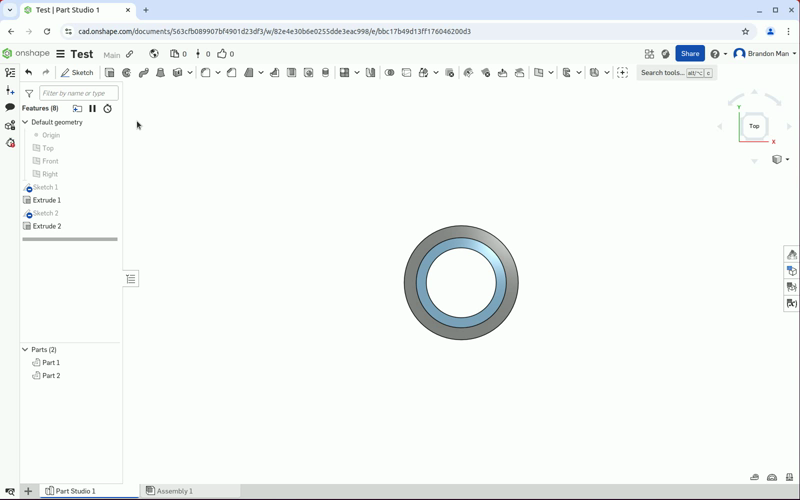
key(shift+h)
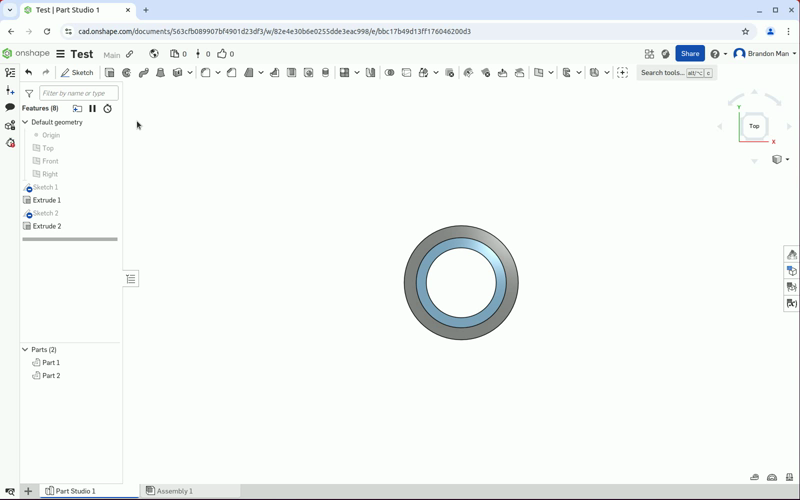
key(shift+h)
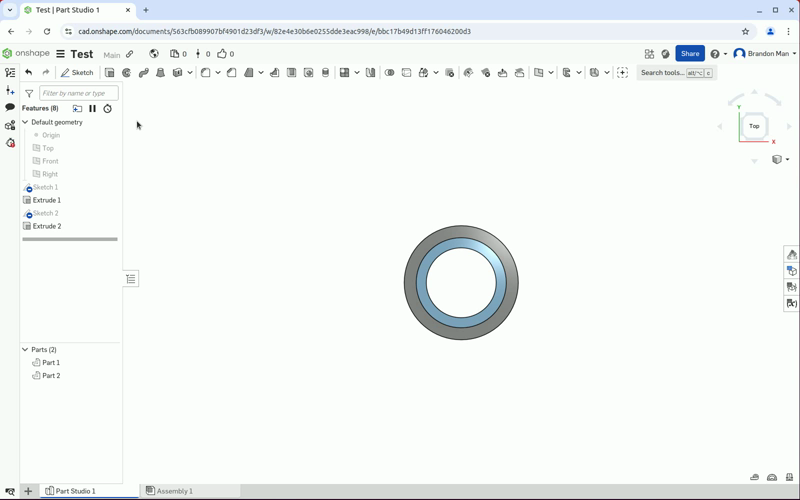
mouse_move(73, 189)
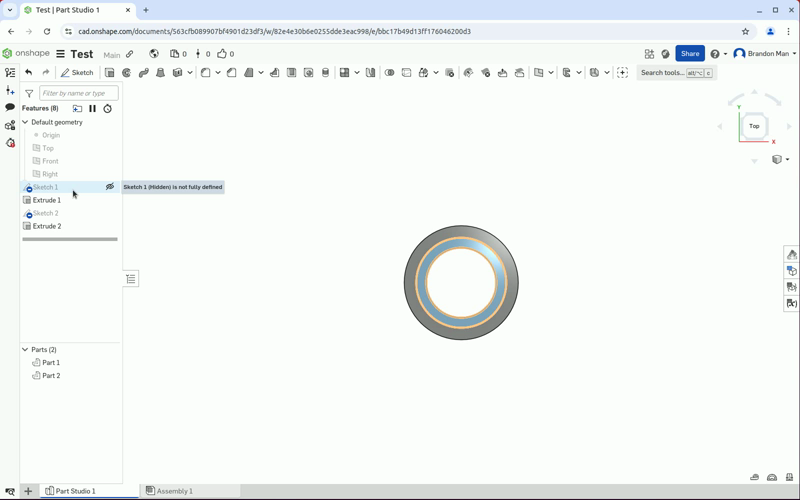
click(73, 189)
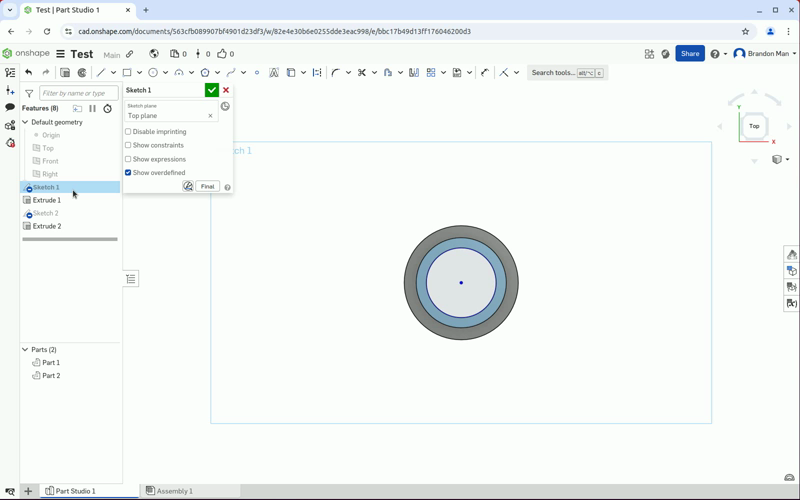
mouse_move(229, 92)
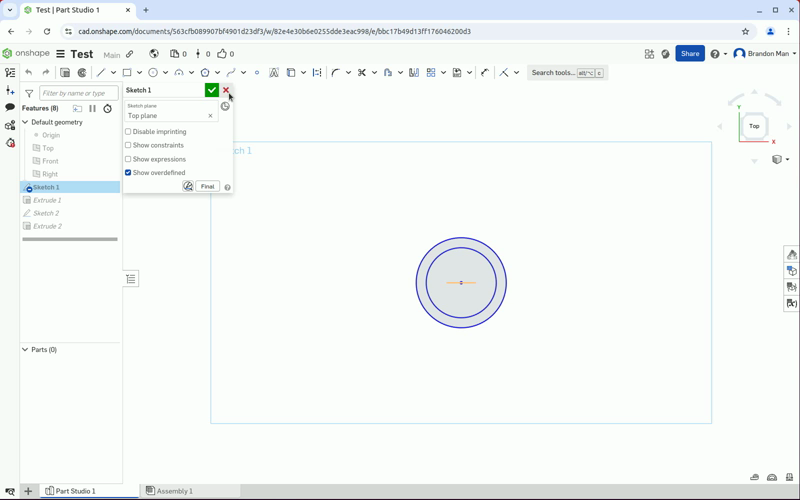
click(229, 92)
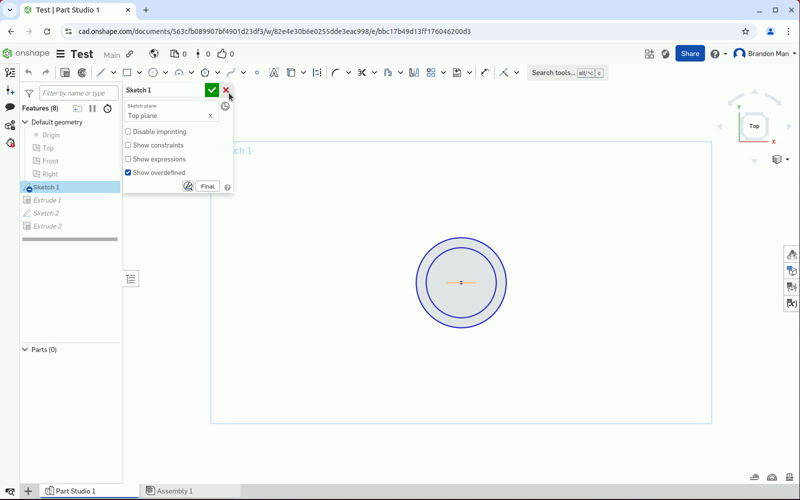
key(shift+s)
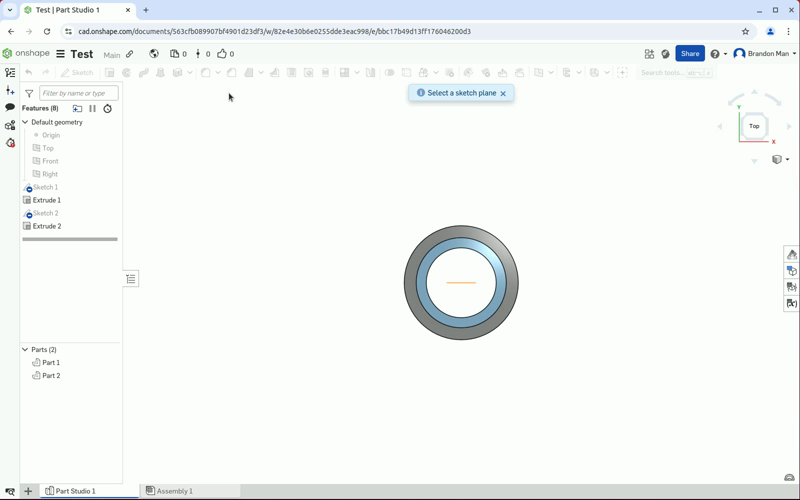
mouse_move(73, 150)
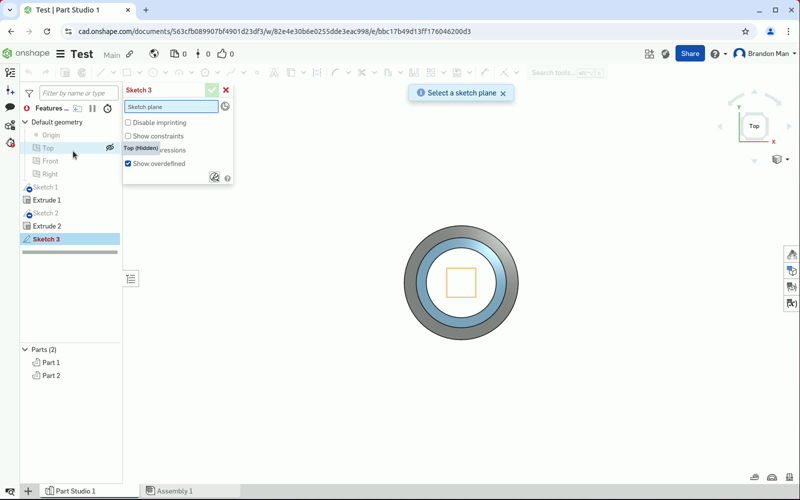
click(73, 150)
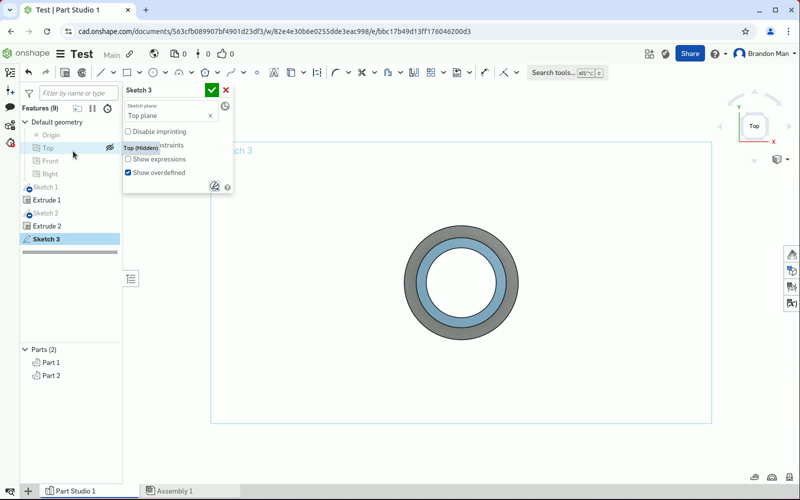
mouse_move(73, 352)
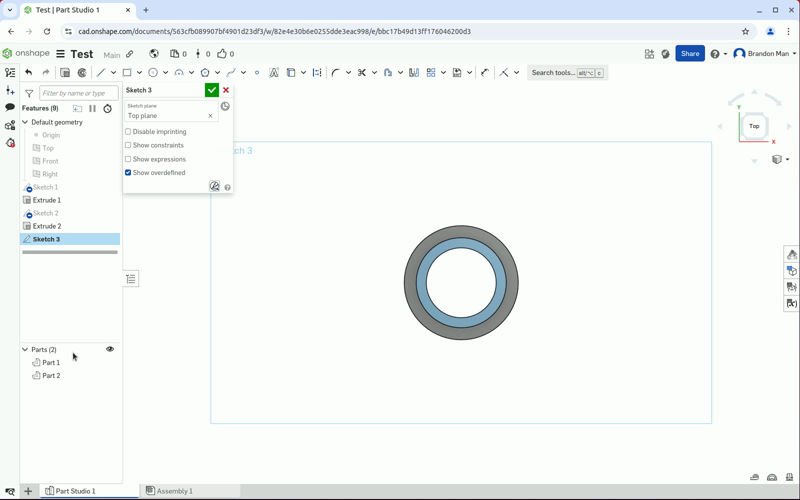
key(y)
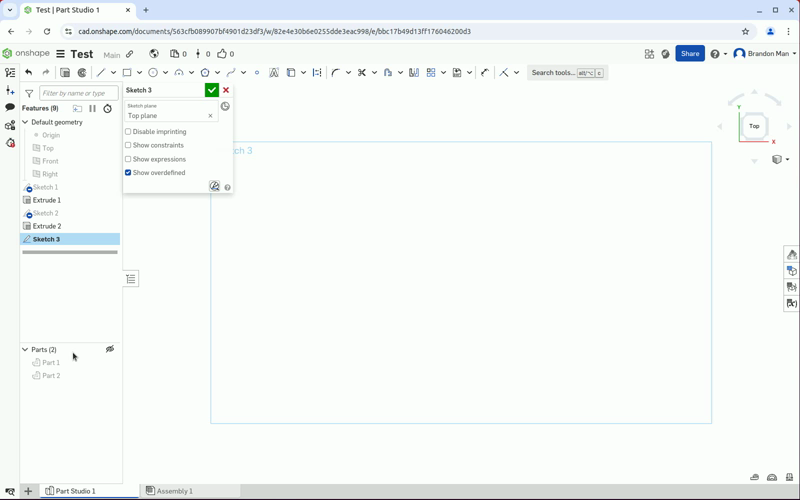
key(c)
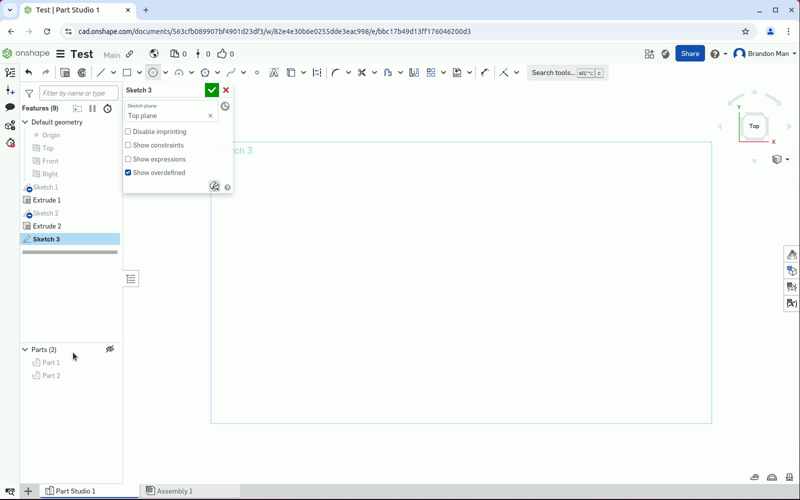
key_down(shift)
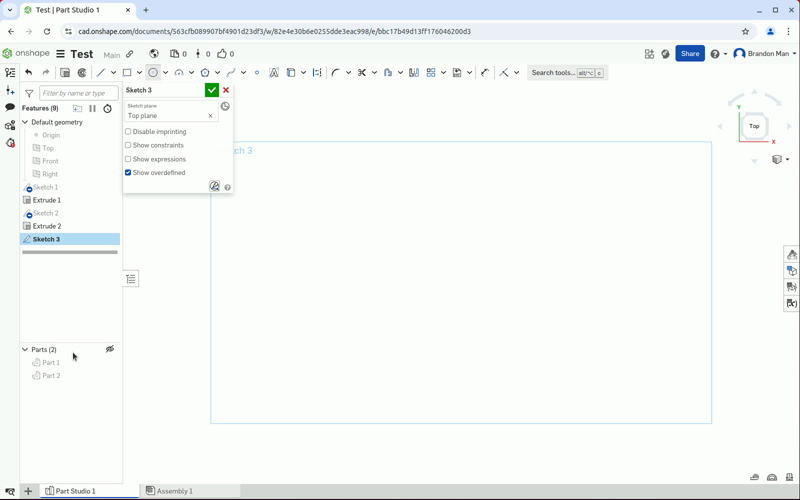
mouse_move(461, 282)
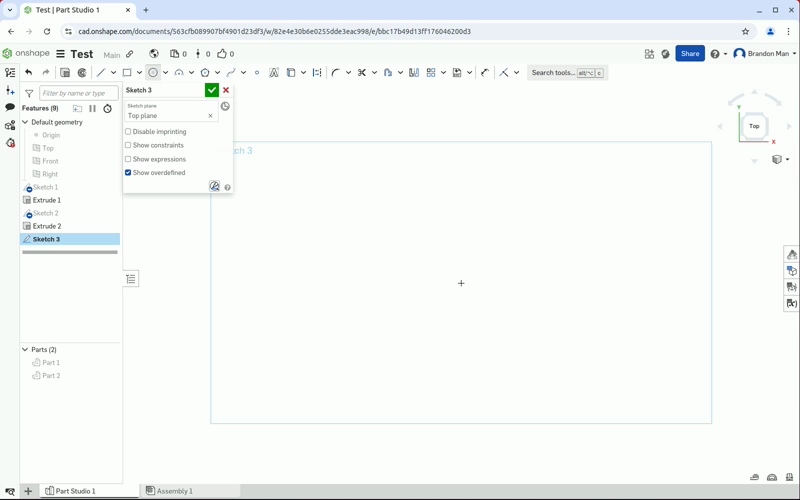
click(461, 282)
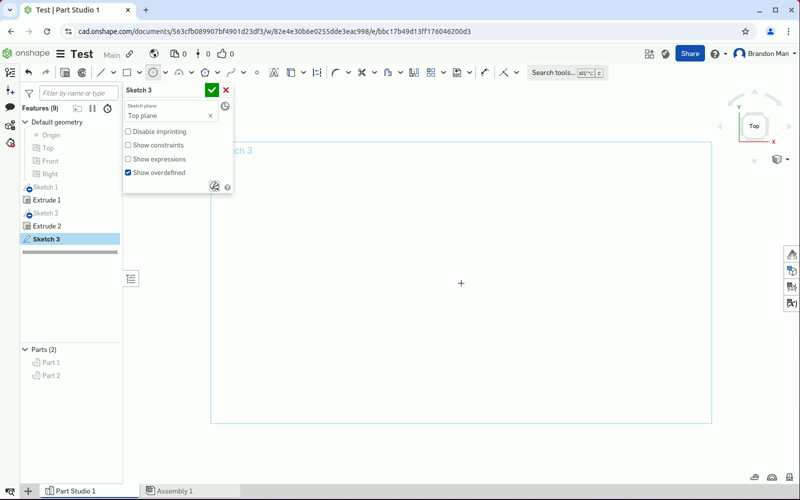
key_up(shift)
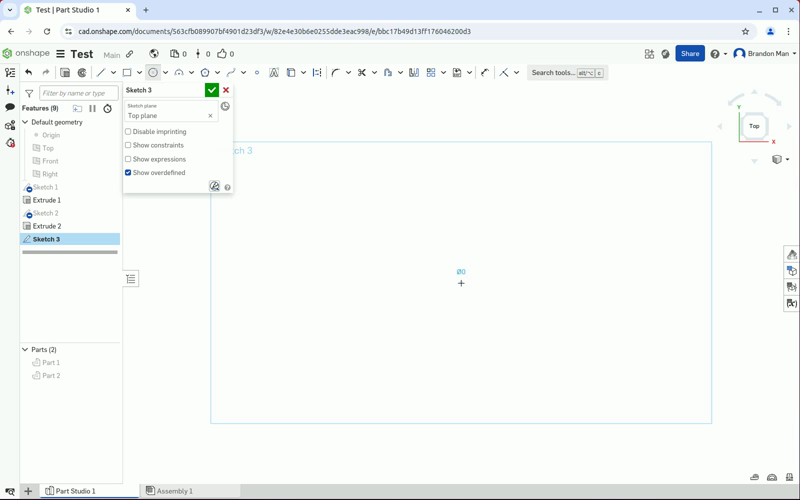
mouse_move(574, 282)
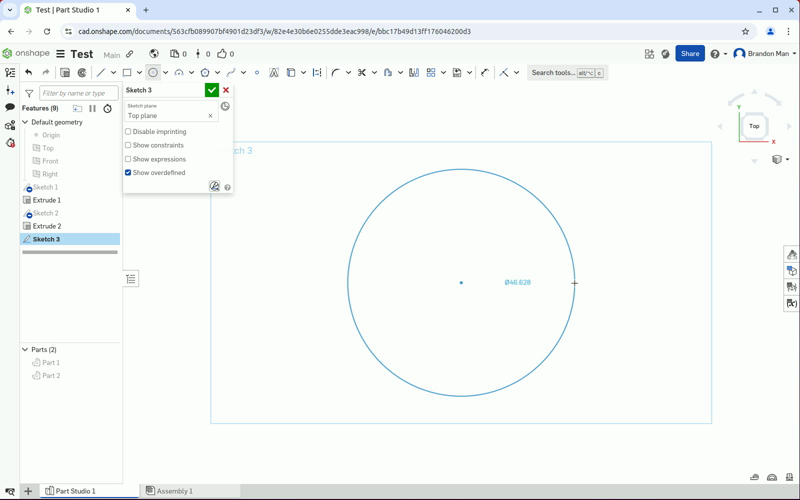
click(574, 282)
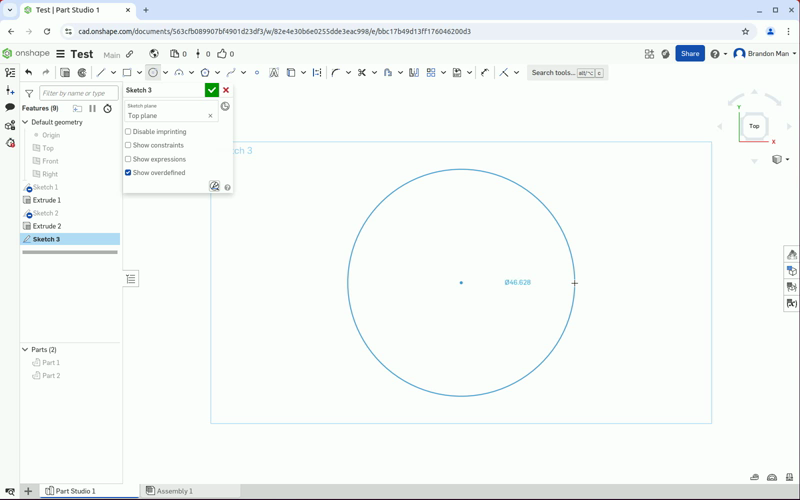
key(esc)
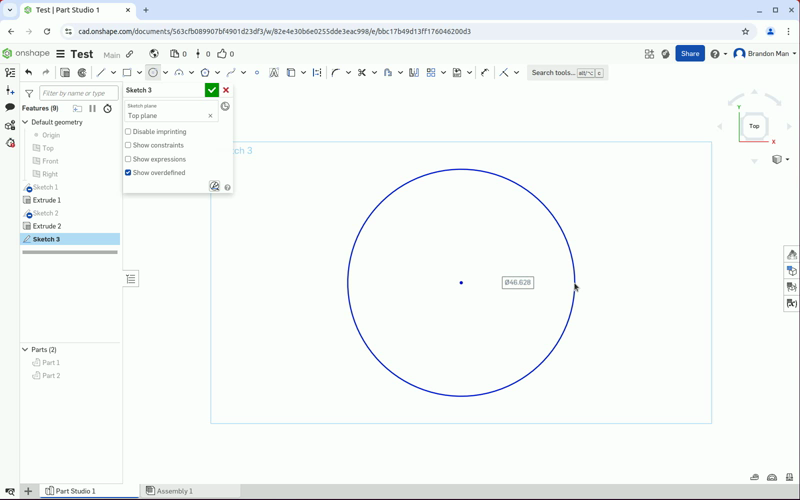
key(c)
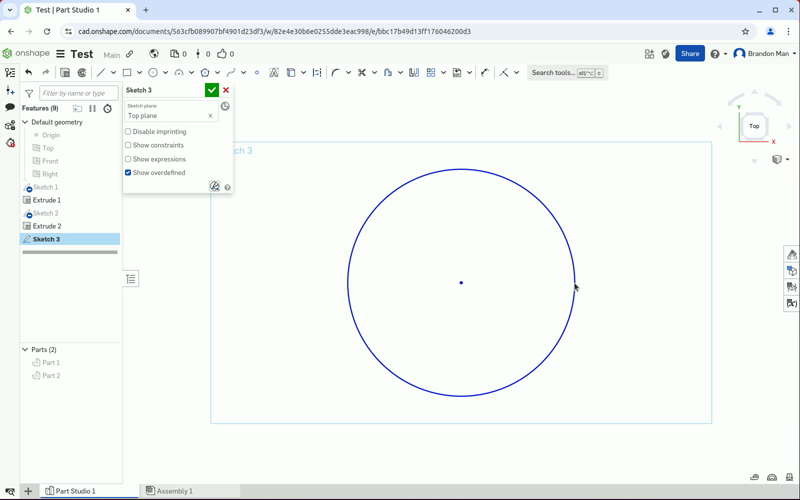
key_down(shift)
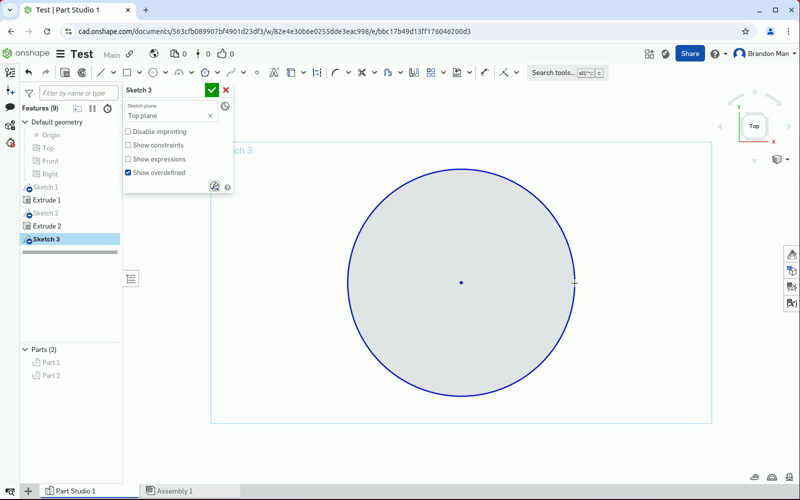
mouse_move(461, 282)
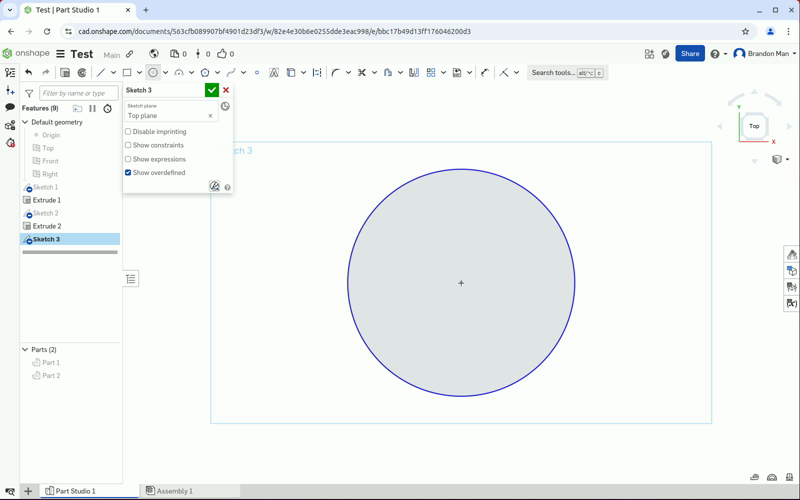
click(461, 282)
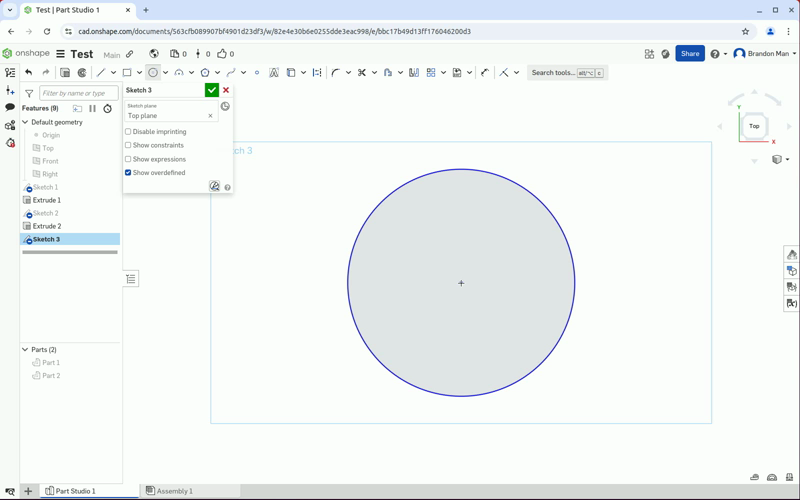
key_up(shift)
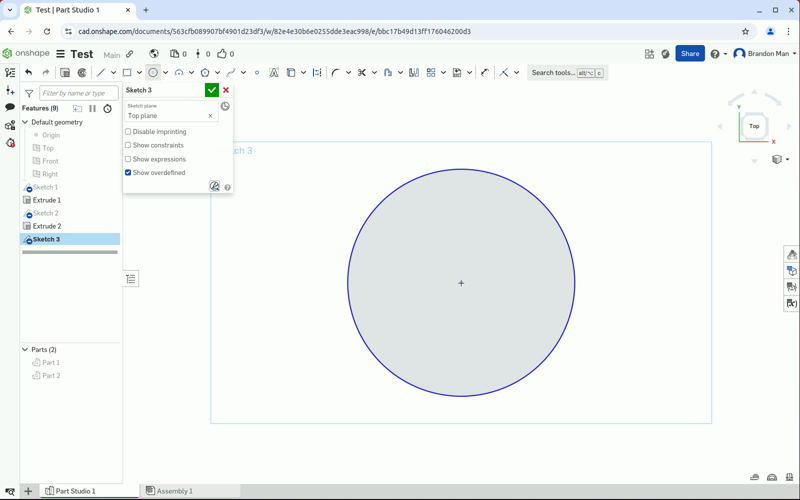
mouse_move(517, 282)
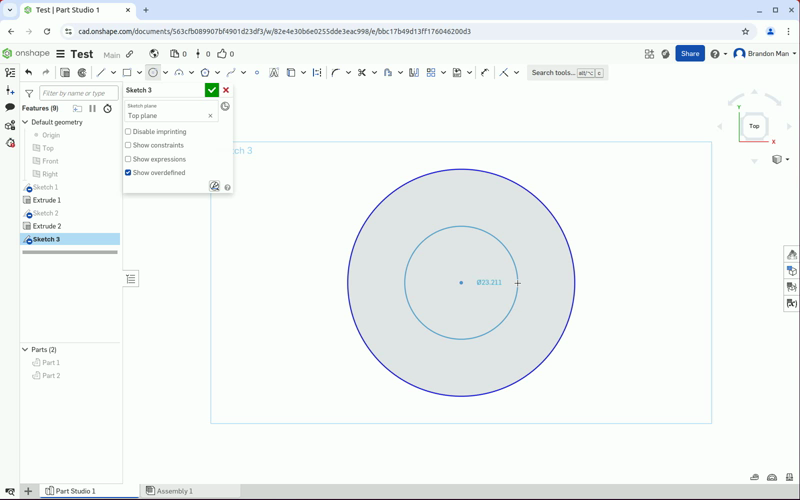
click(517, 282)
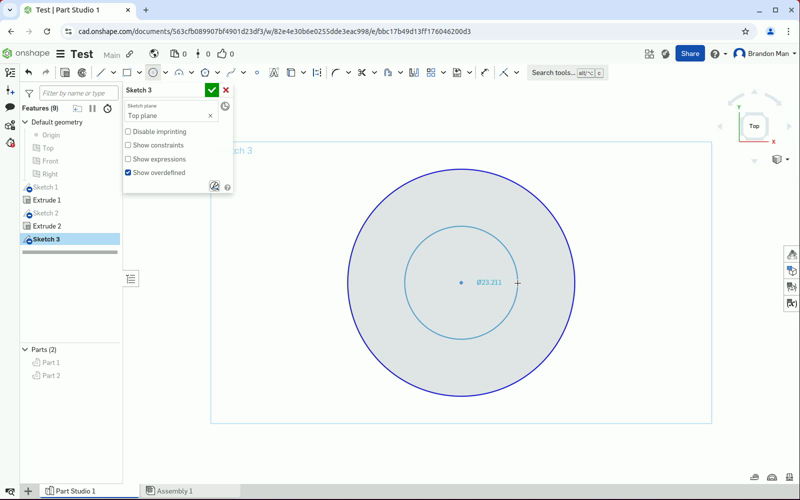
key(esc)
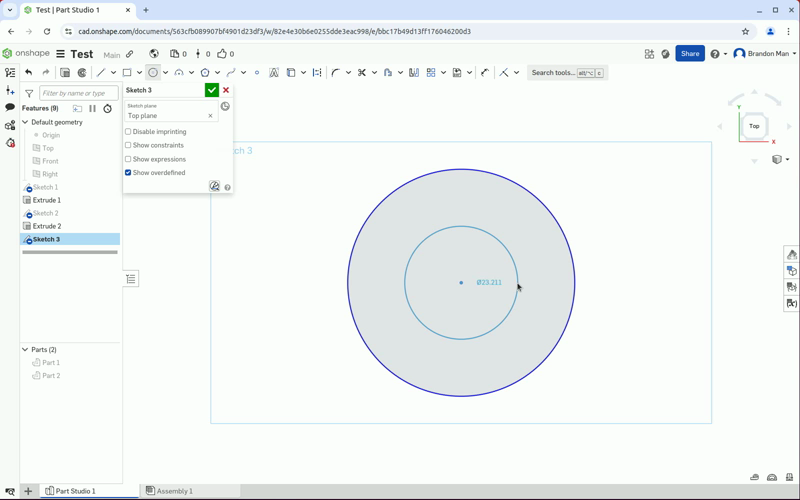
mouse_move(373, 264)
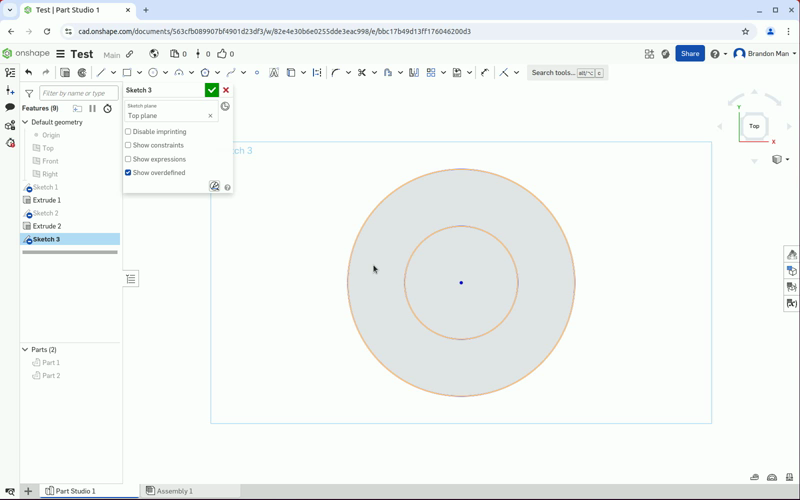
click(373, 264)
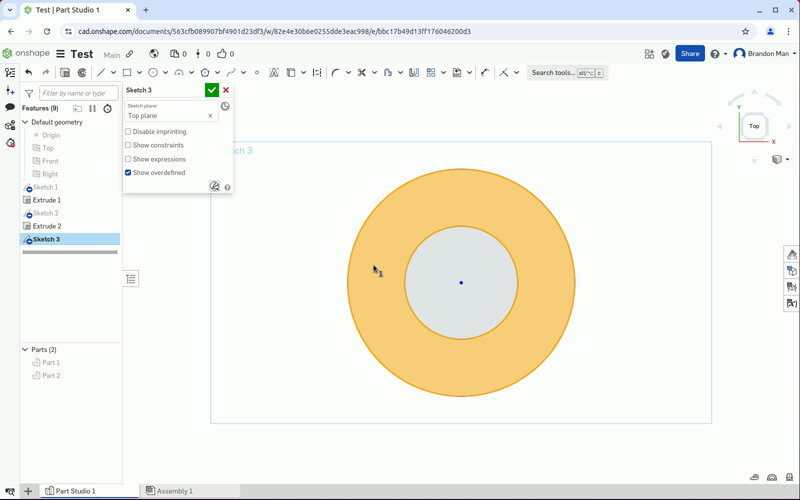
mouse_move(73, 352)
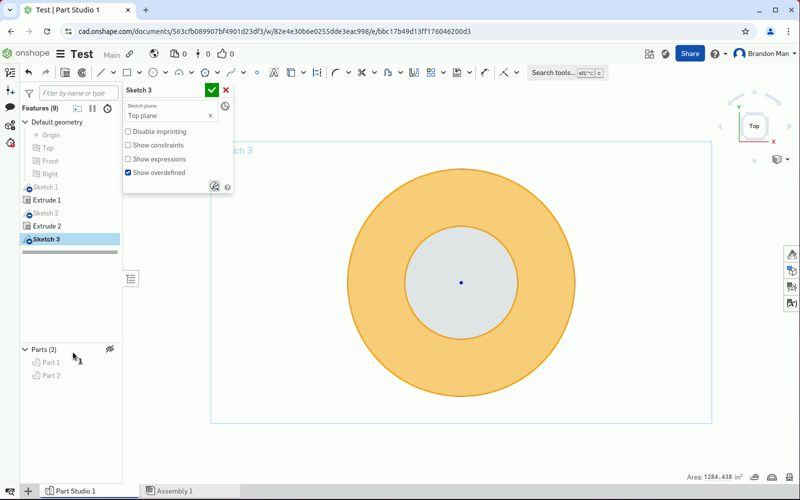
key(shift+y)
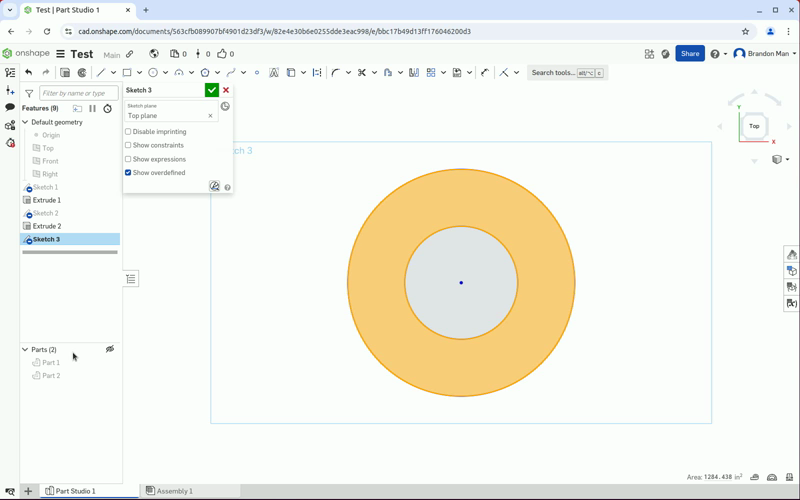
key(shift+e)
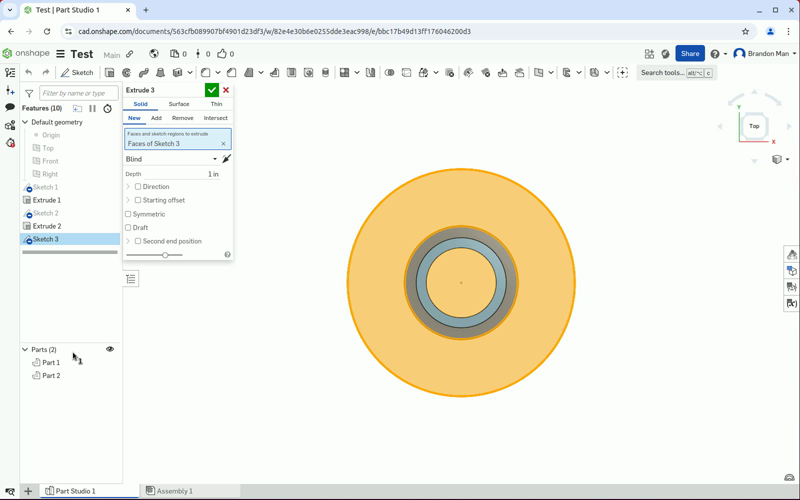
mouse_move(143, 106)
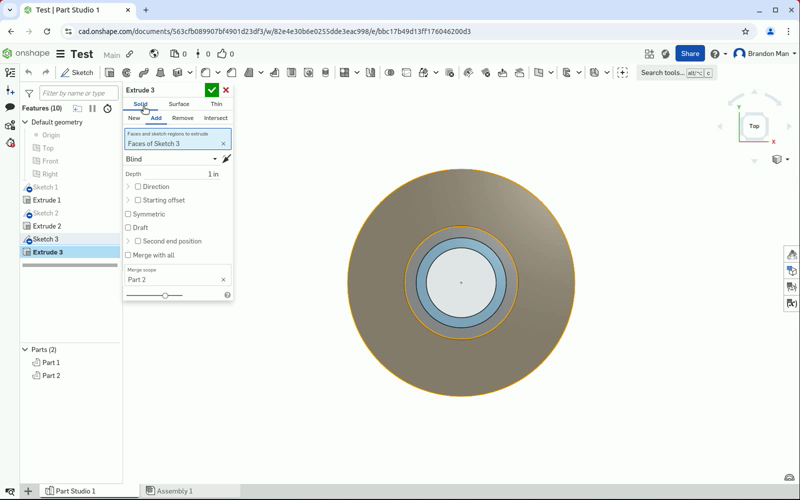
click(143, 106)
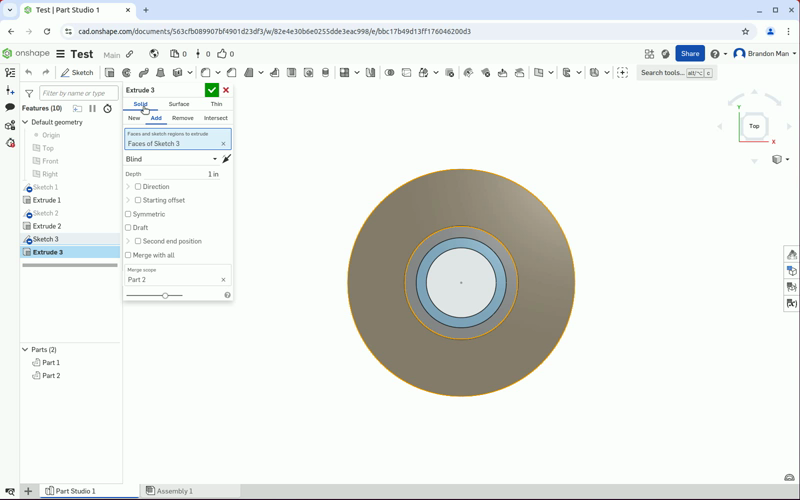
mouse_move(137, 120)
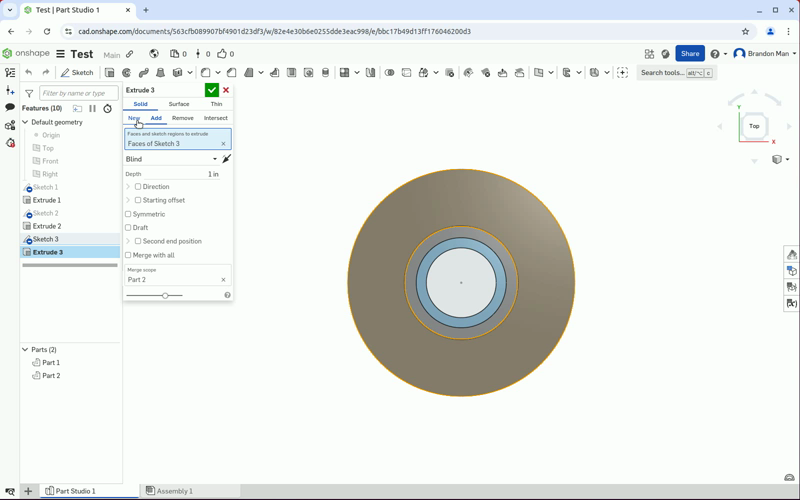
click(137, 120)
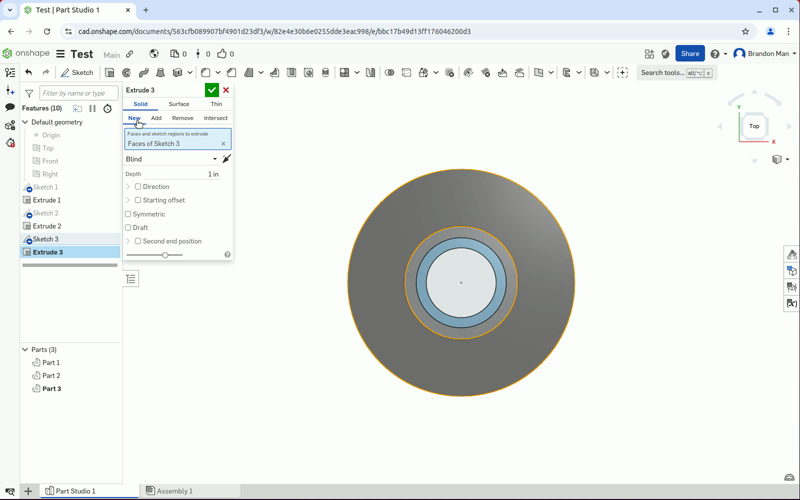
key(tab, 4)
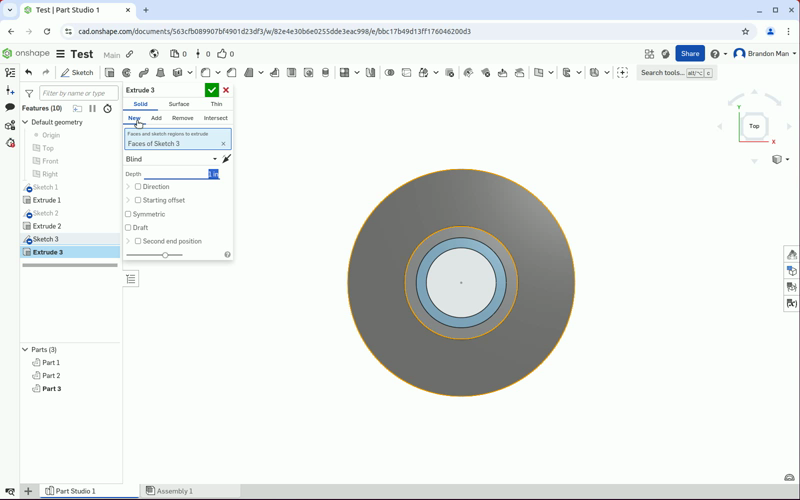
text(2.407)
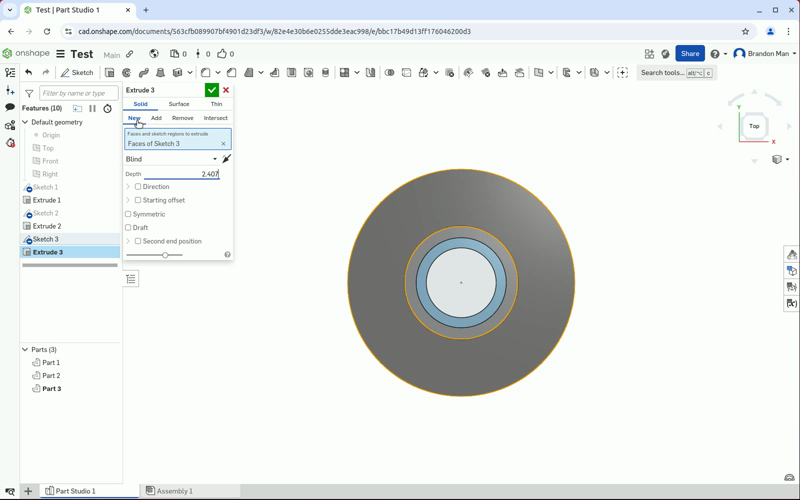
key(enter)
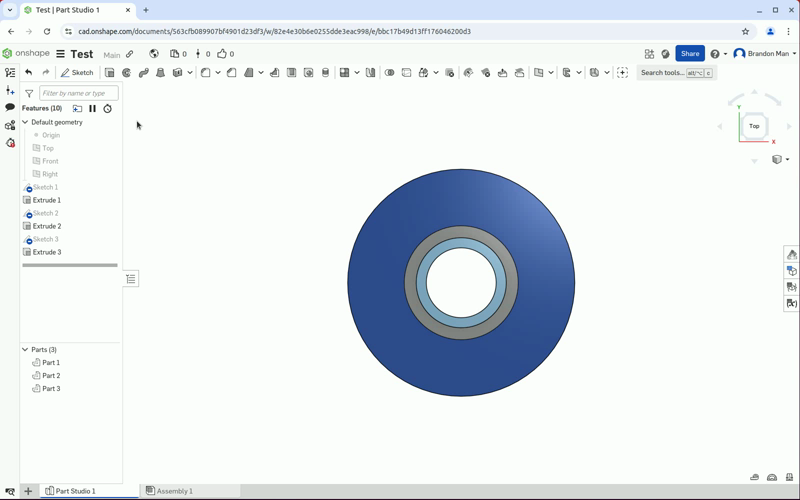
key(shift+h)
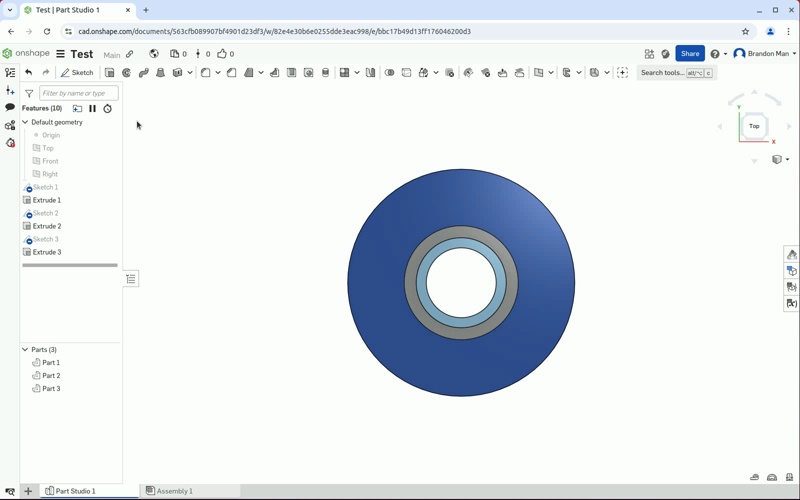
key(shift+h)
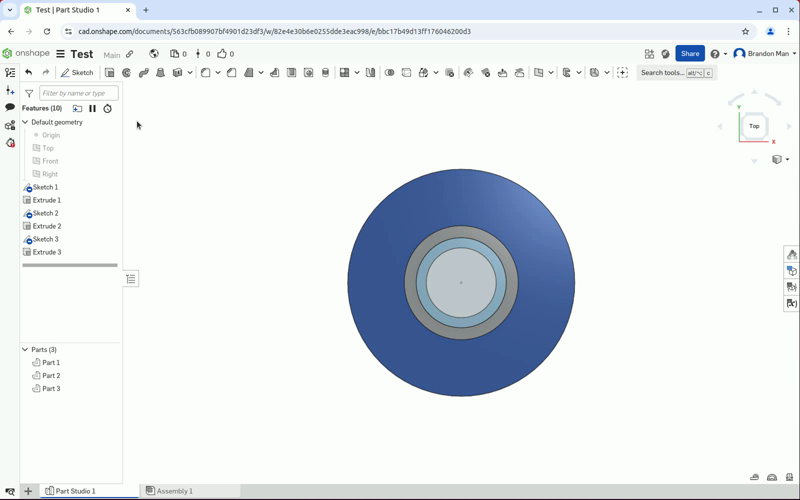
key(shift+7)
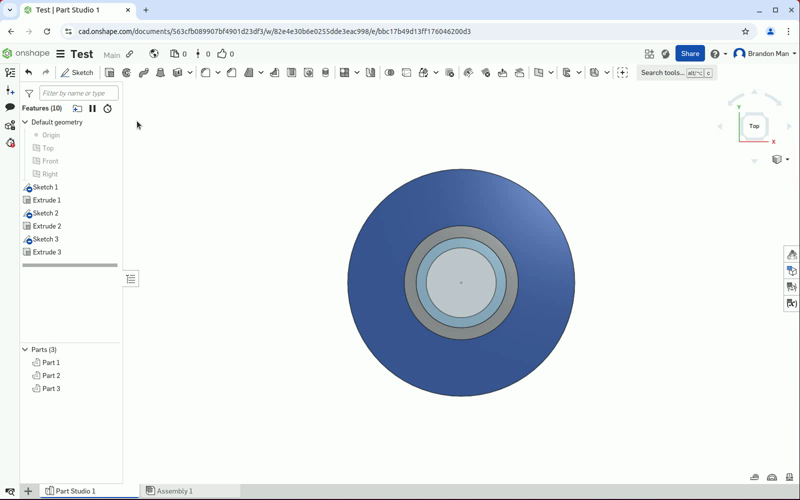
key(up, 3)
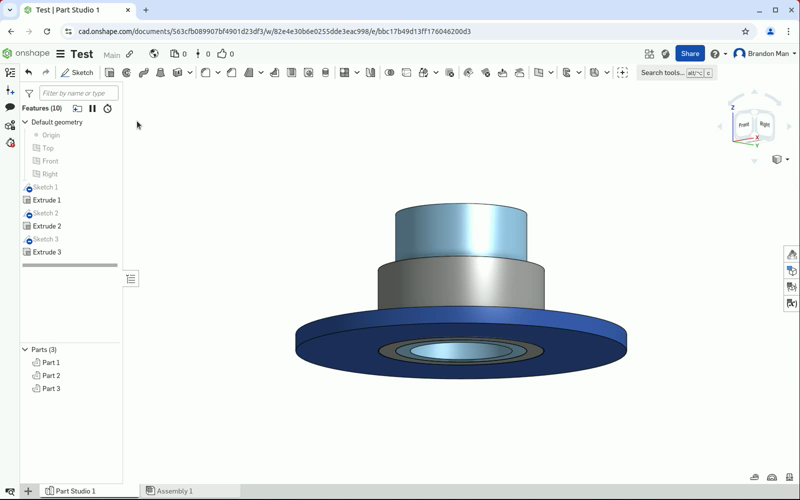
key(left, 3)
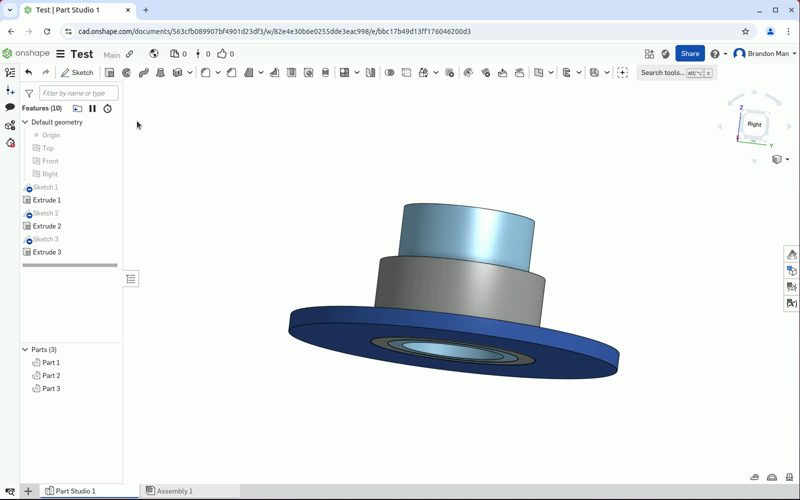
key(right, 3)
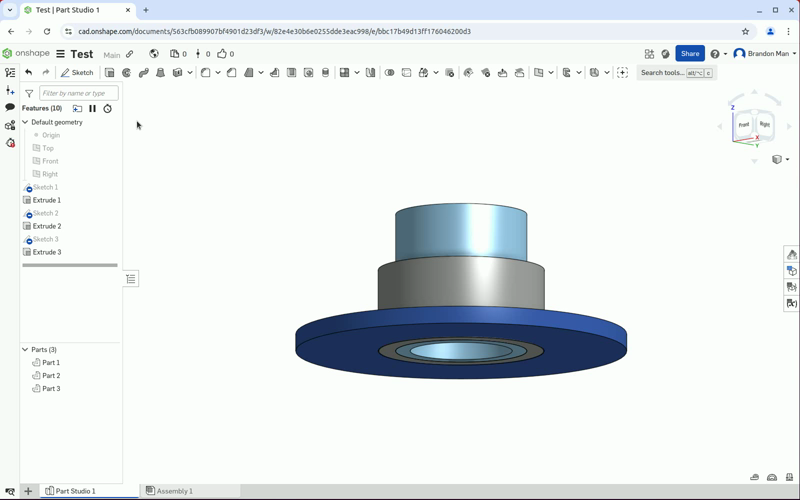
key(down, 3)
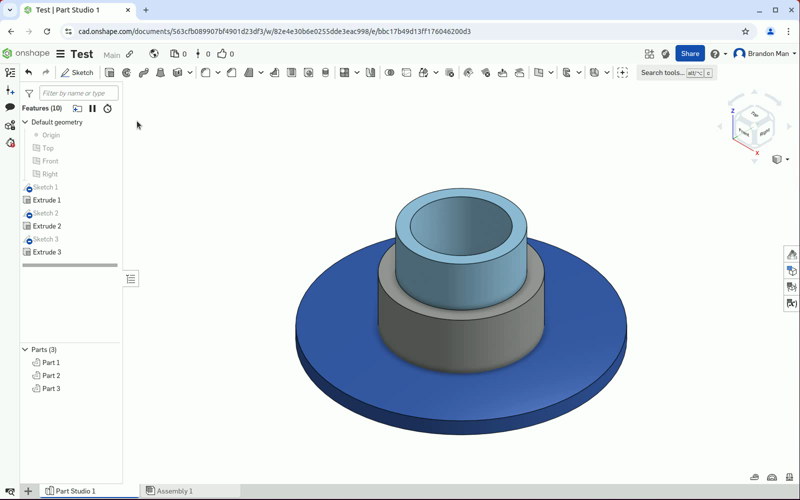
mouse_move(73, 189)
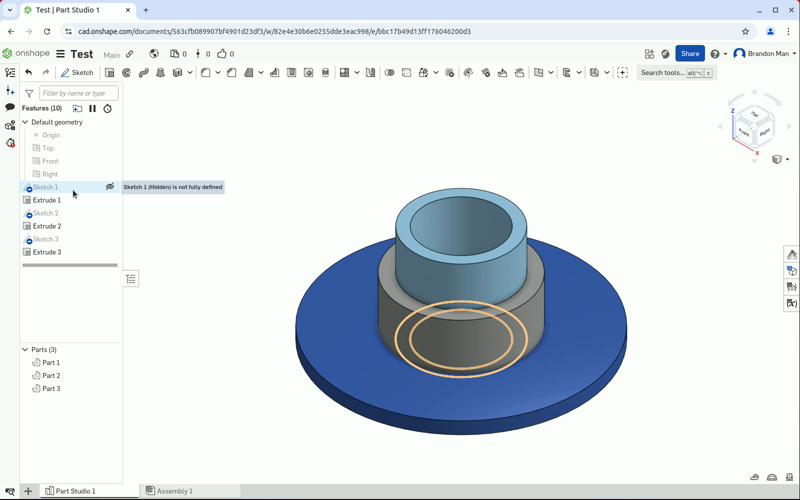
click(73, 189)